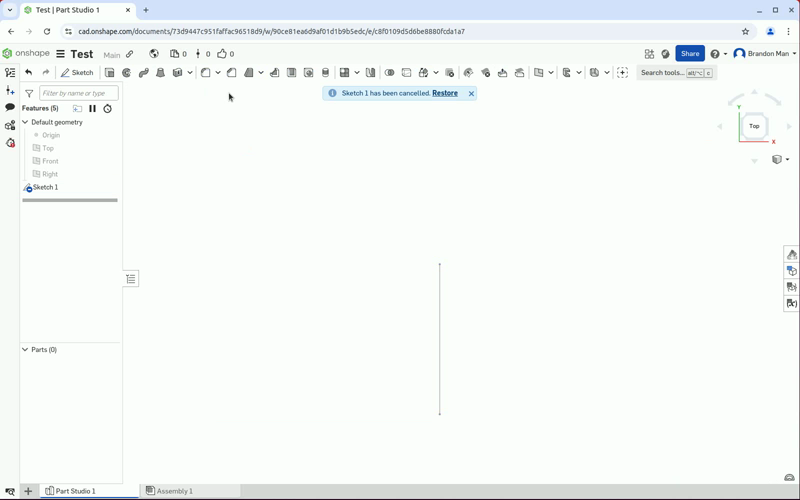
key(shift+h)
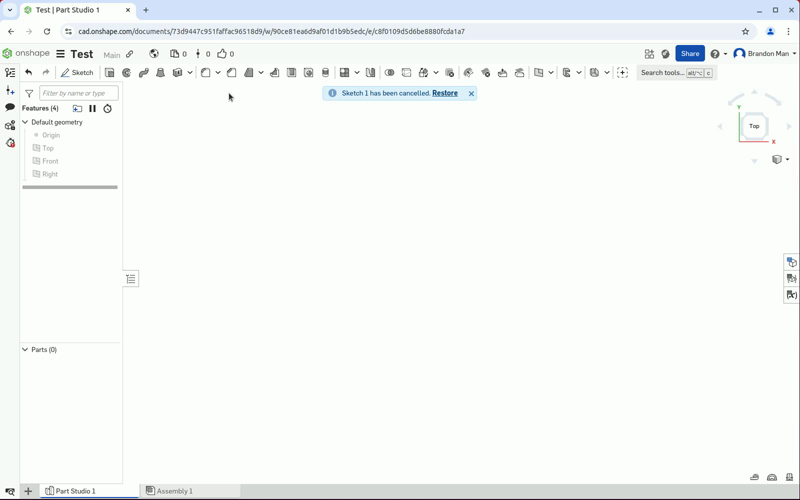
mouse_move(73, 352)
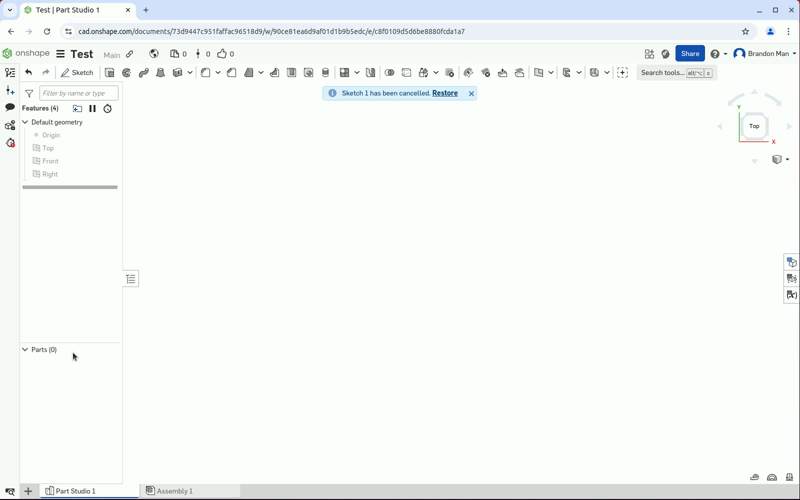
key(y)
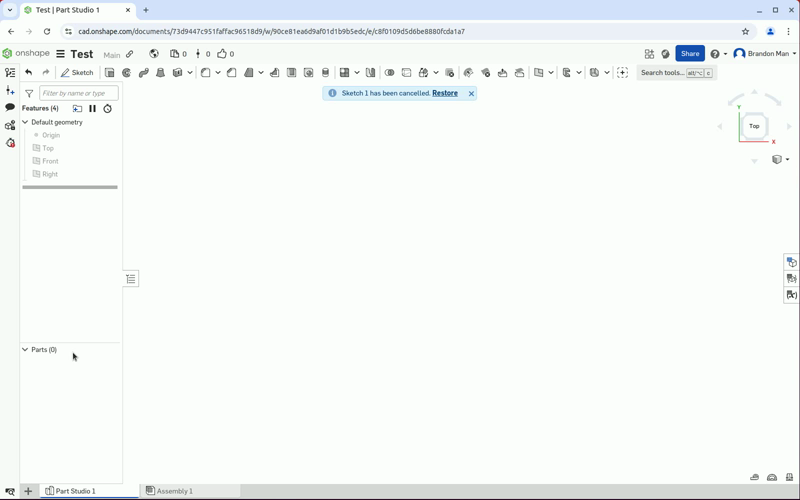
key(shift+p)
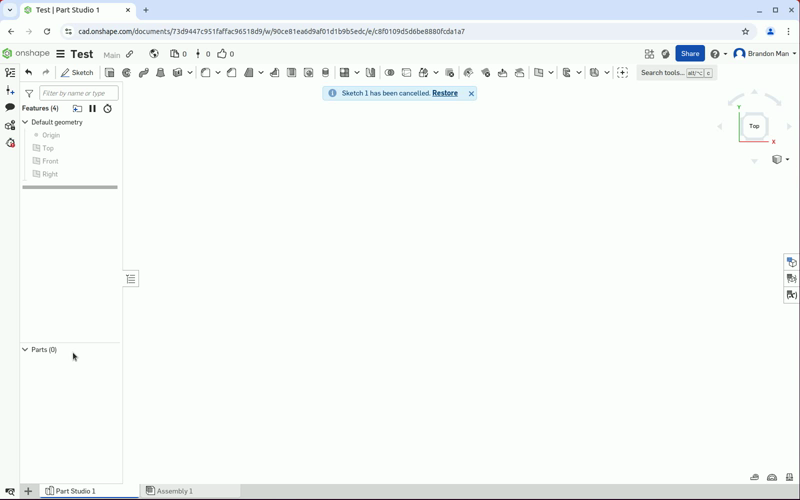
key(space)
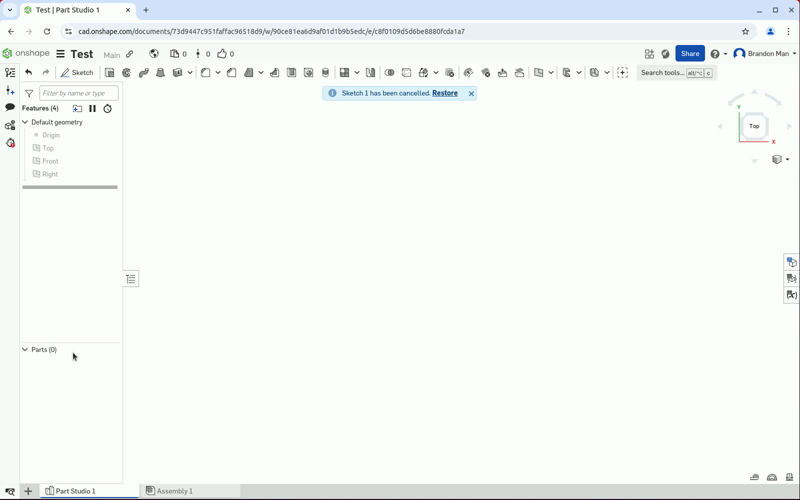
key_down(shift)
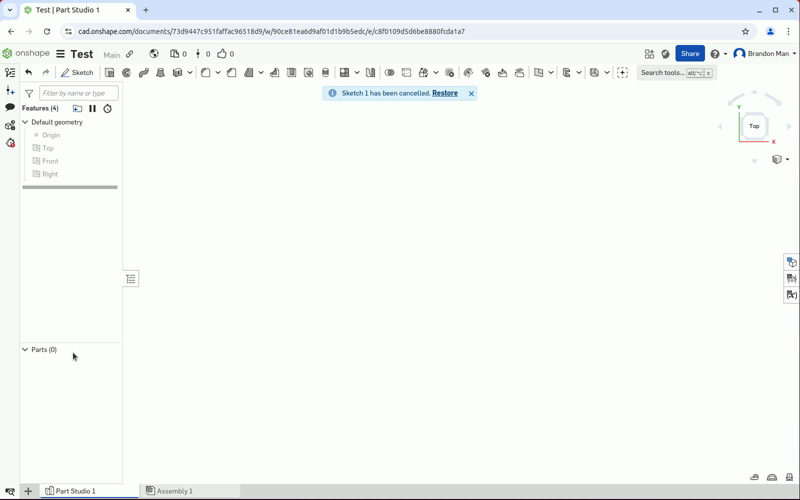
key(up)
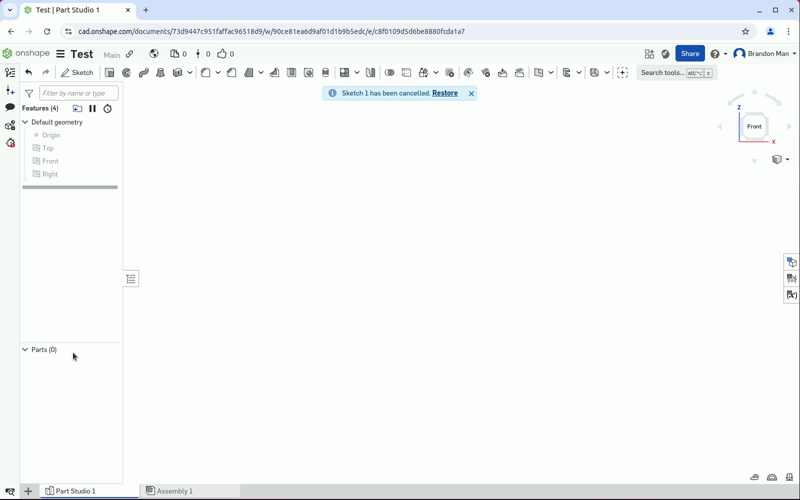
key_up(shift)
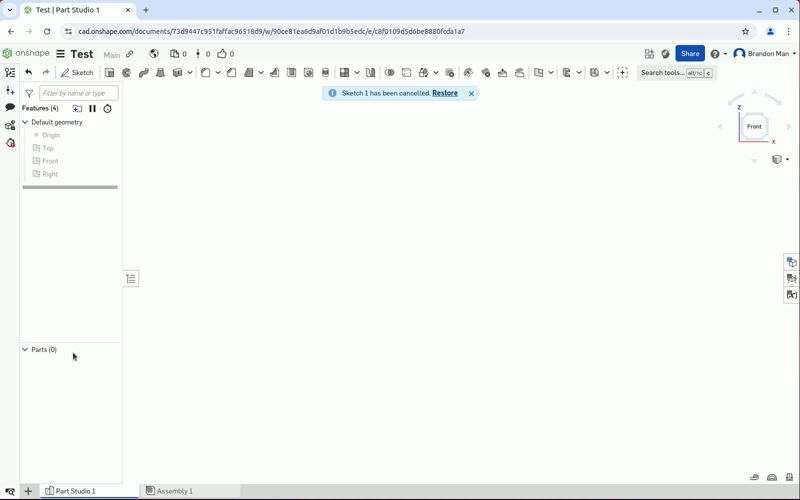
mouse_move(73, 352)
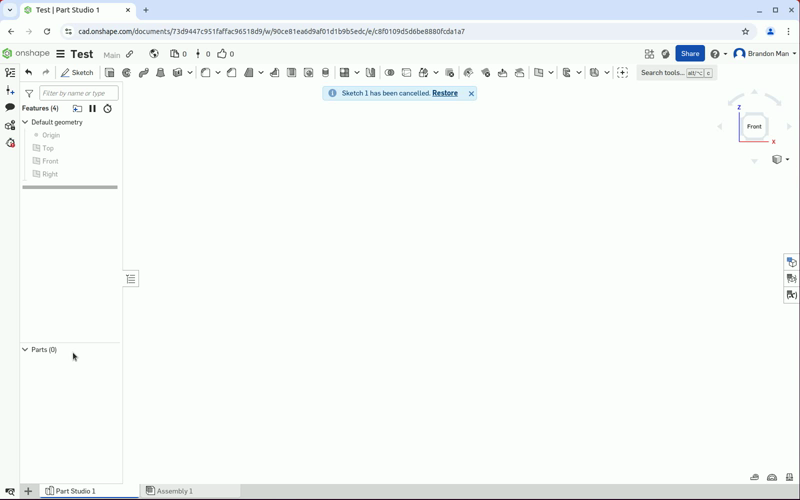
key(shift+y)
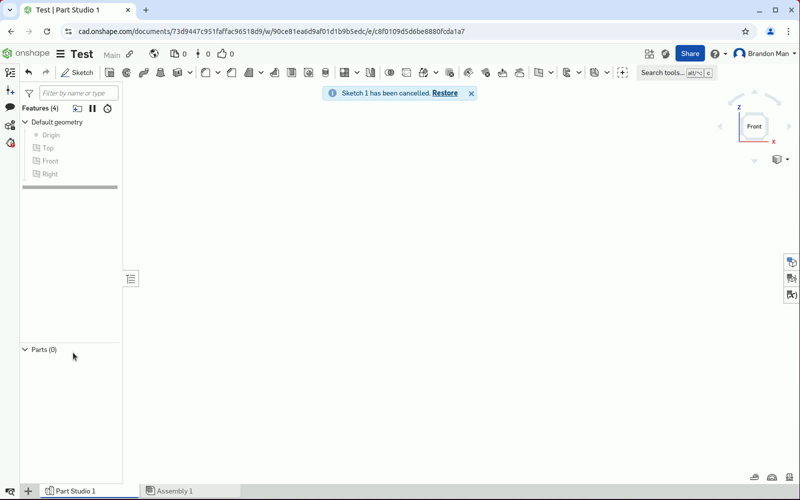
key(shift+s)
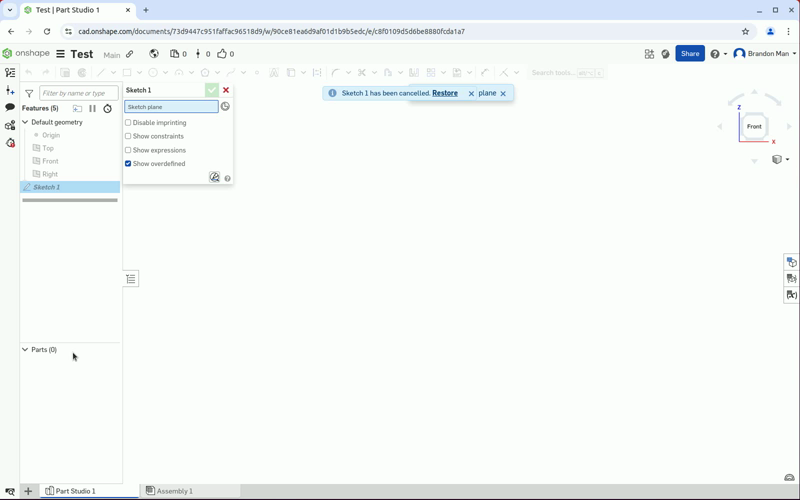
mouse_move(73, 163)
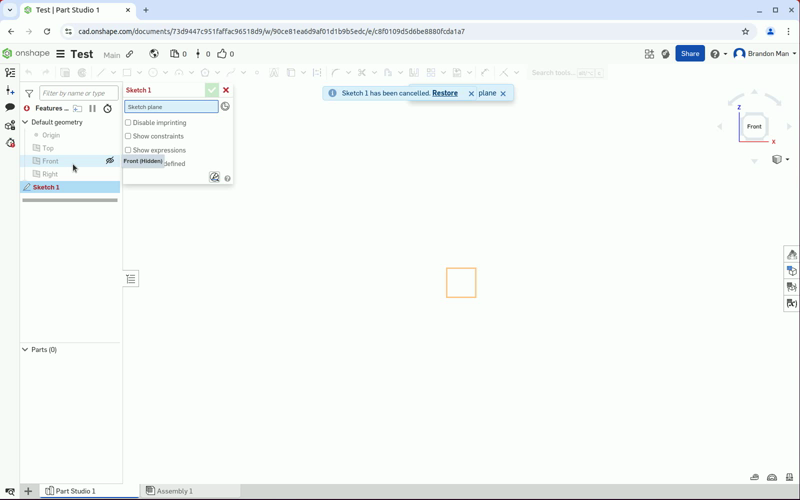
click(73, 163)
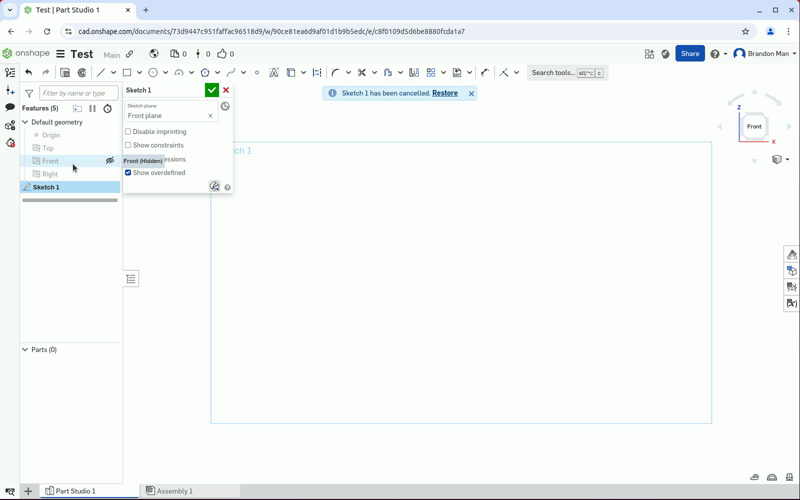
mouse_move(73, 352)
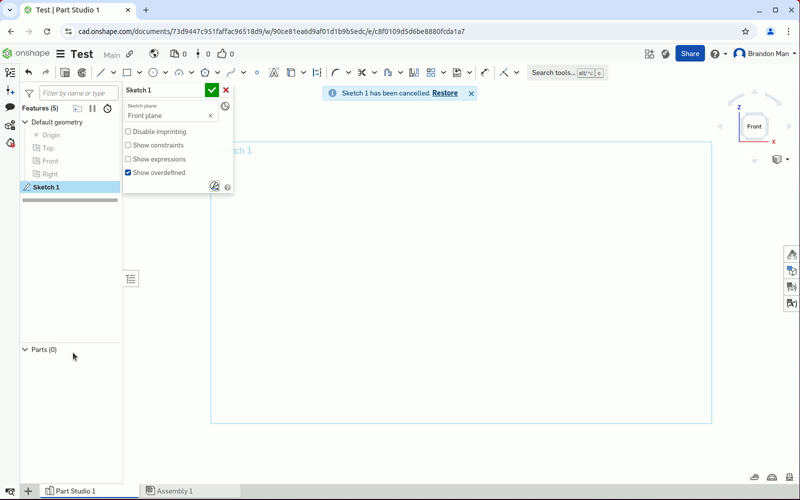
key(y)
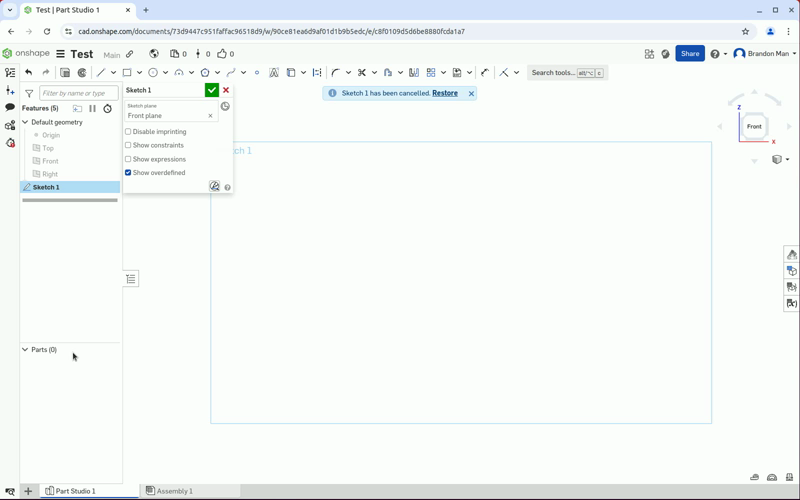
key(c)
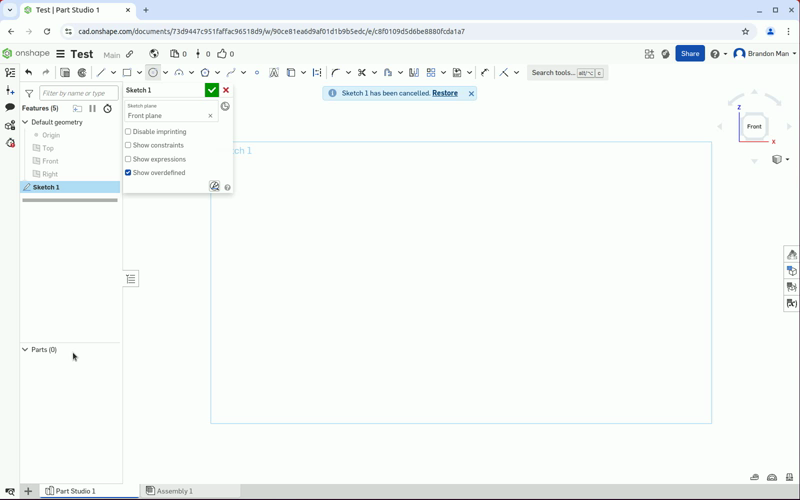
key_down(shift)
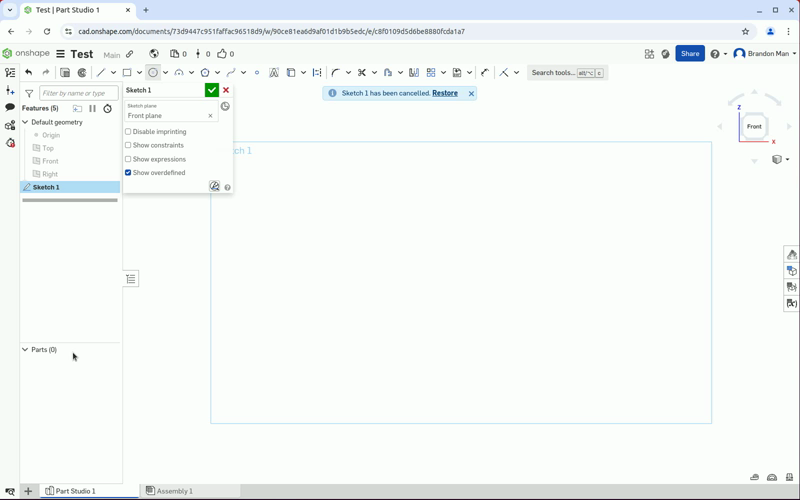
mouse_move(461, 282)
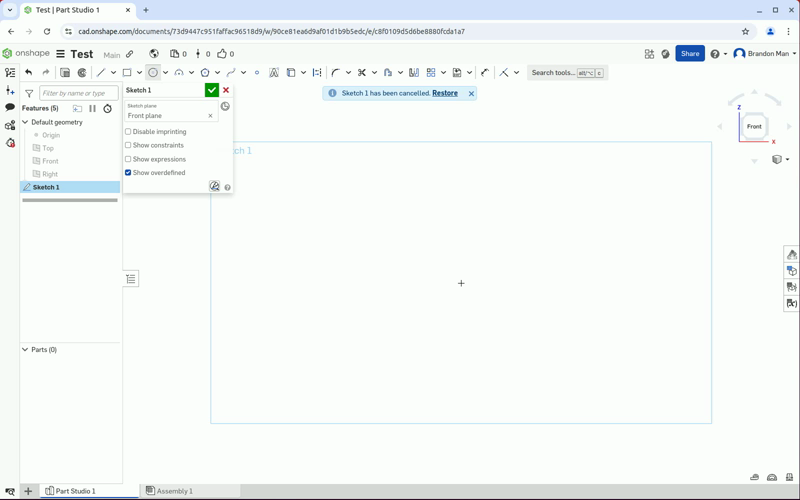
click(461, 282)
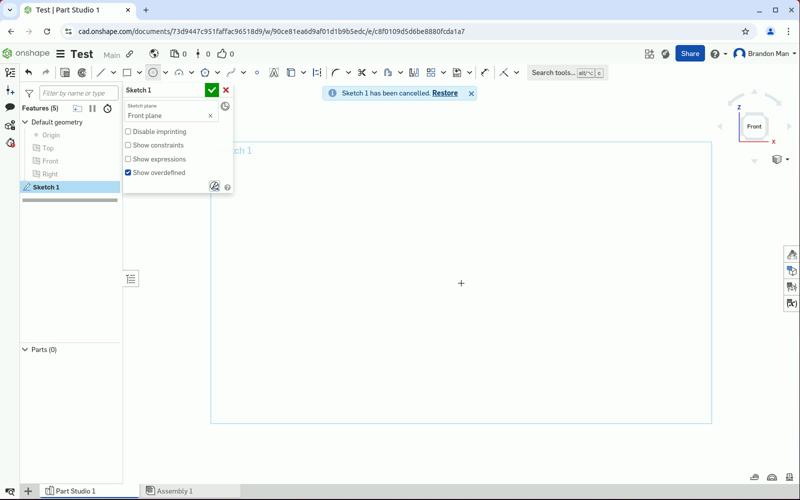
key_up(shift)
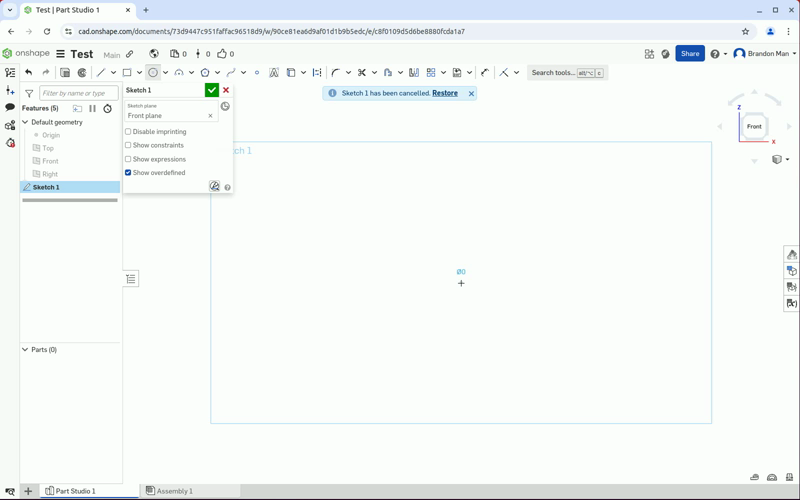
mouse_move(478, 282)
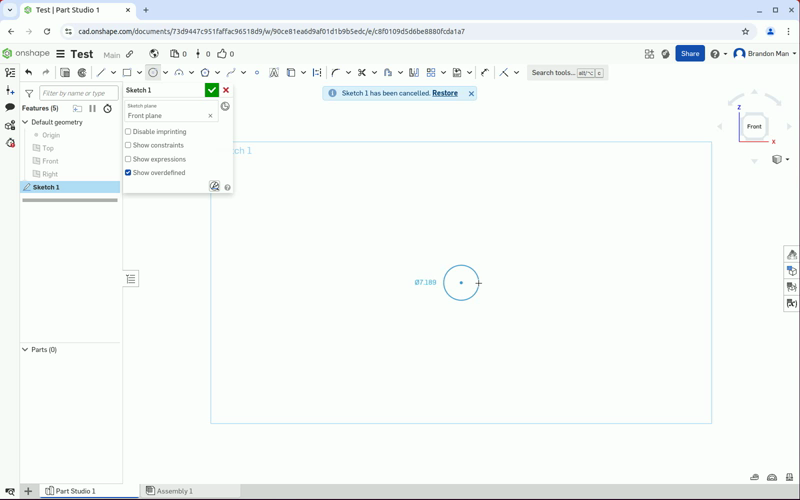
click(478, 282)
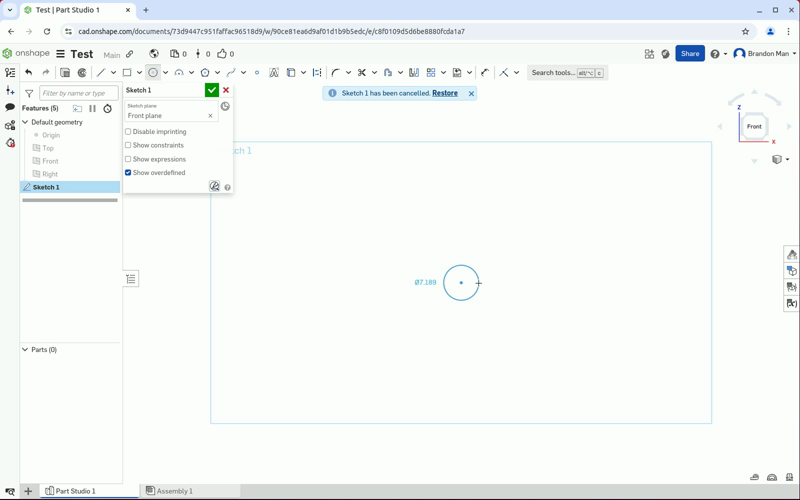
key(esc)
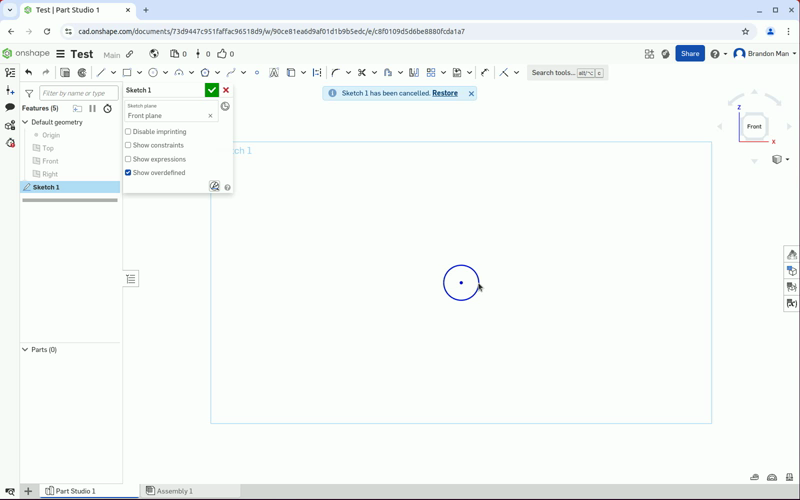
mouse_move(474, 291)
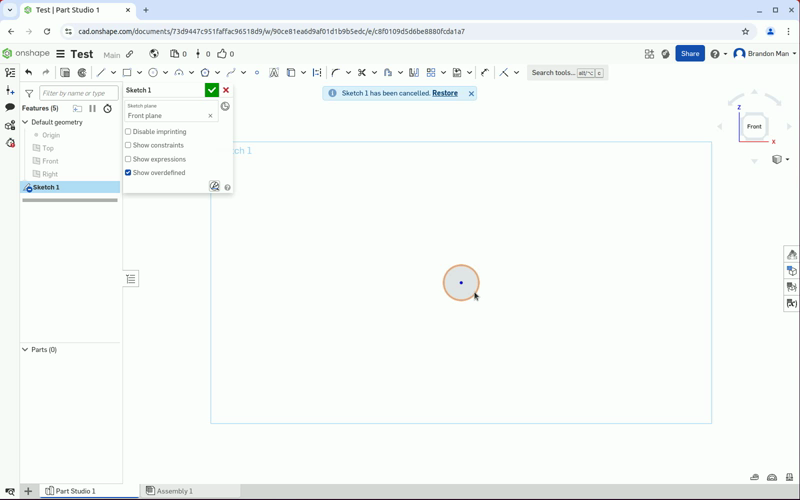
scroll(6)
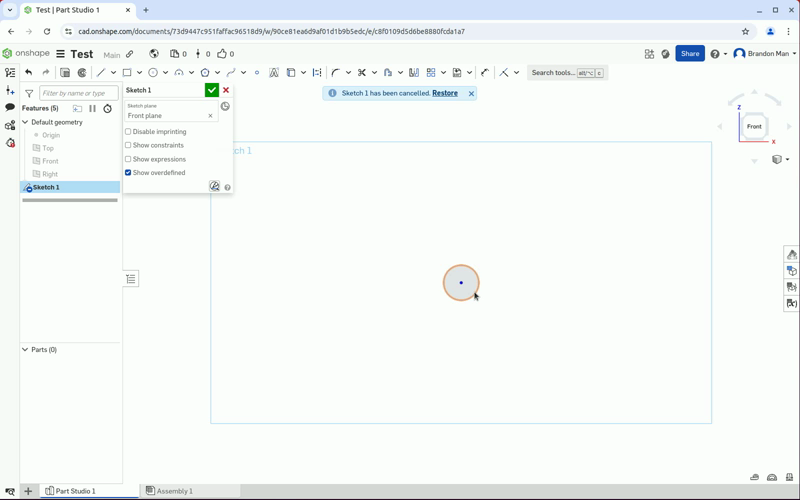
scroll(6)
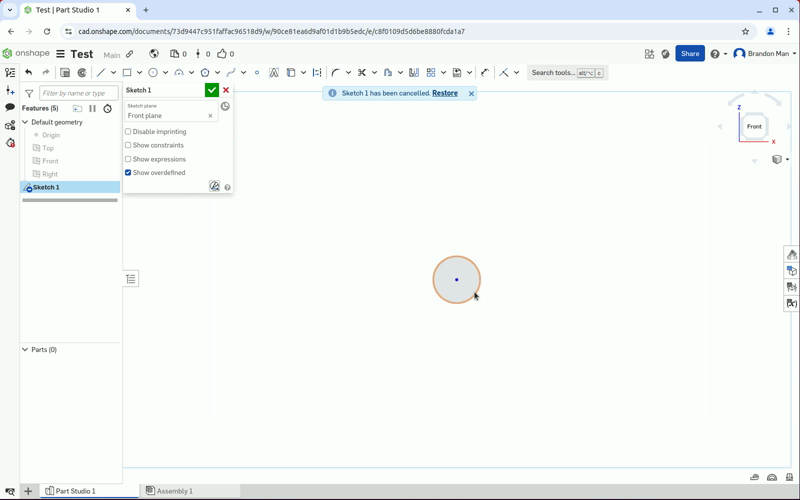
scroll(6)
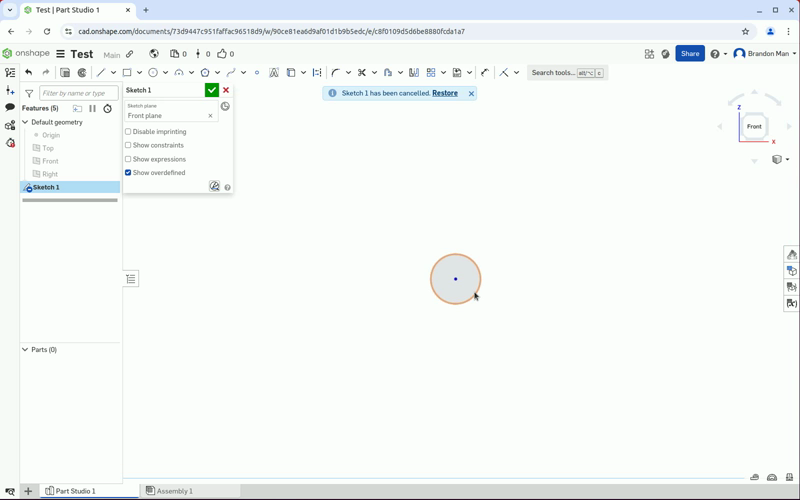
scroll(6)
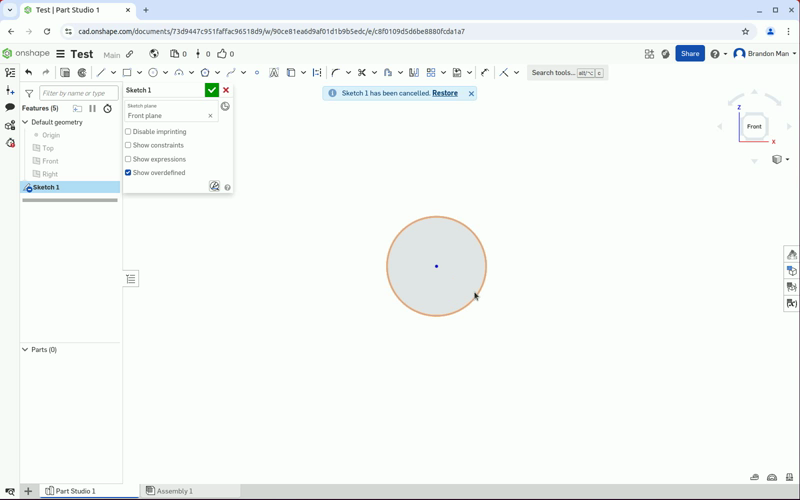
scroll(6)
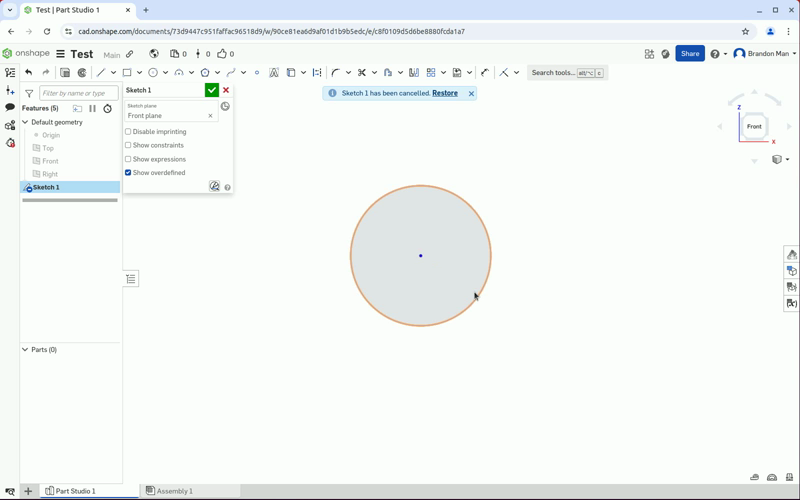
scroll(6)
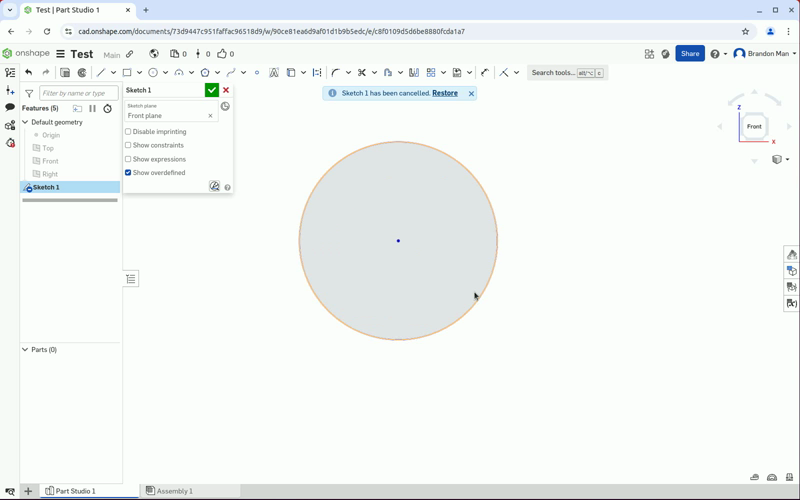
scroll(6)
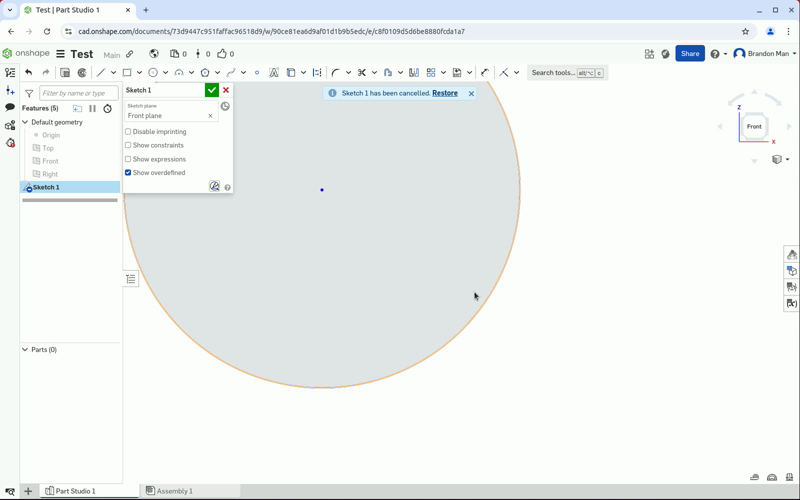
click(474, 291)
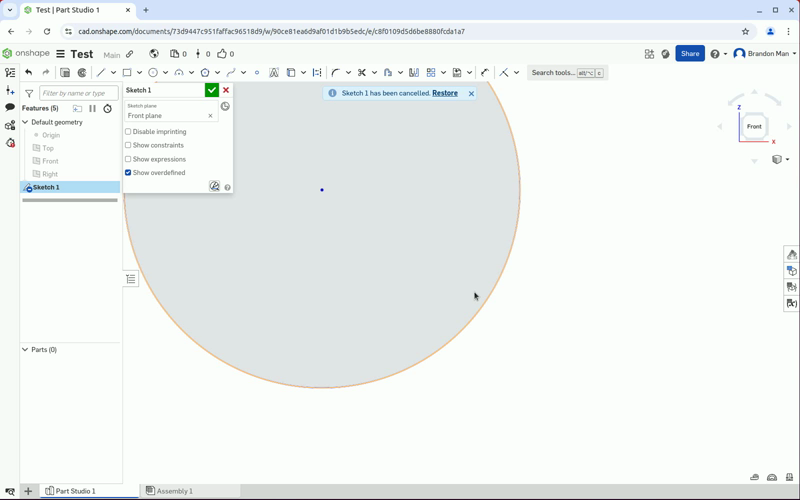
scroll(-6)
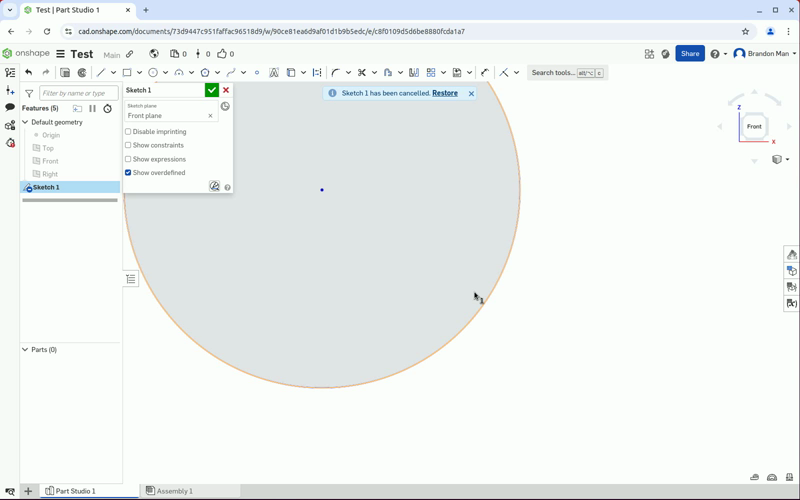
scroll(-6)
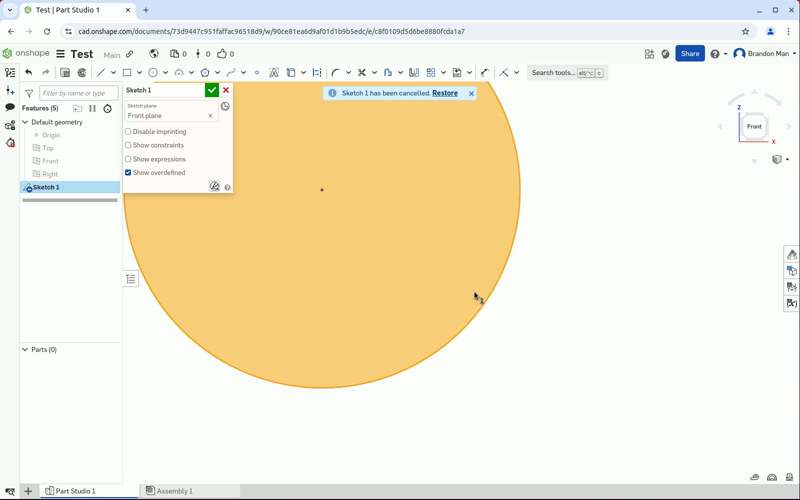
scroll(-6)
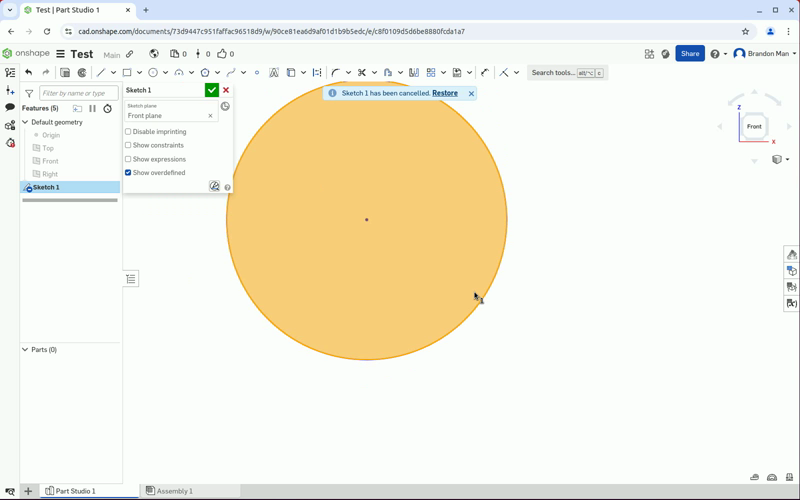
scroll(-6)
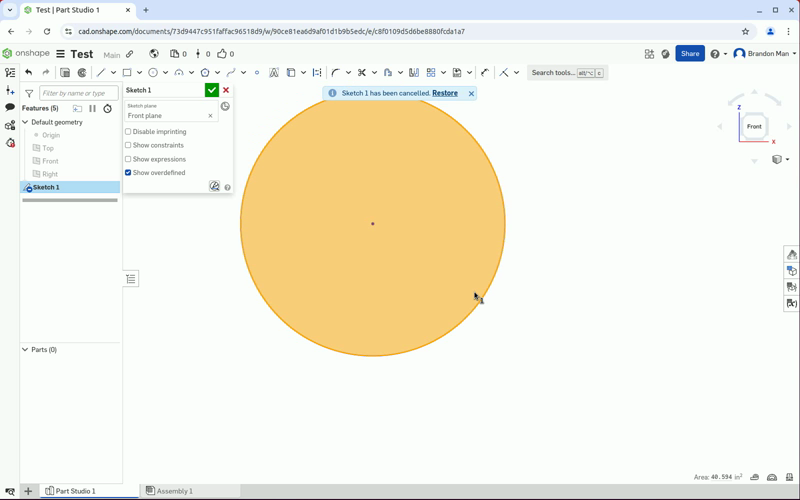
scroll(-6)
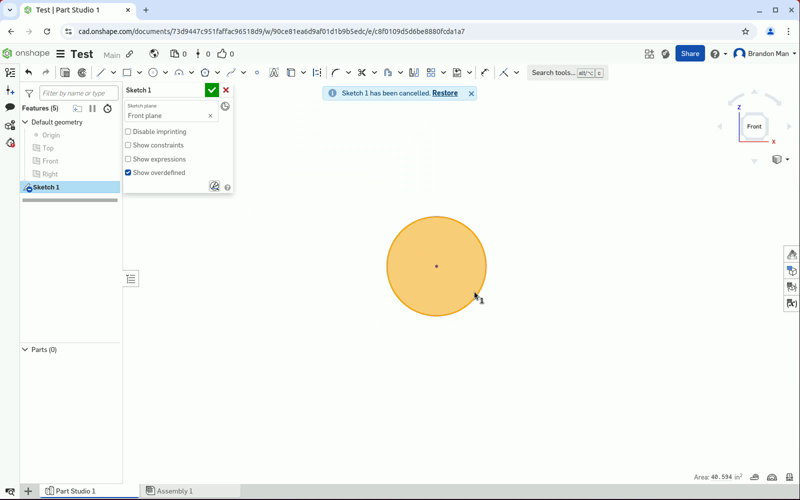
scroll(-6)
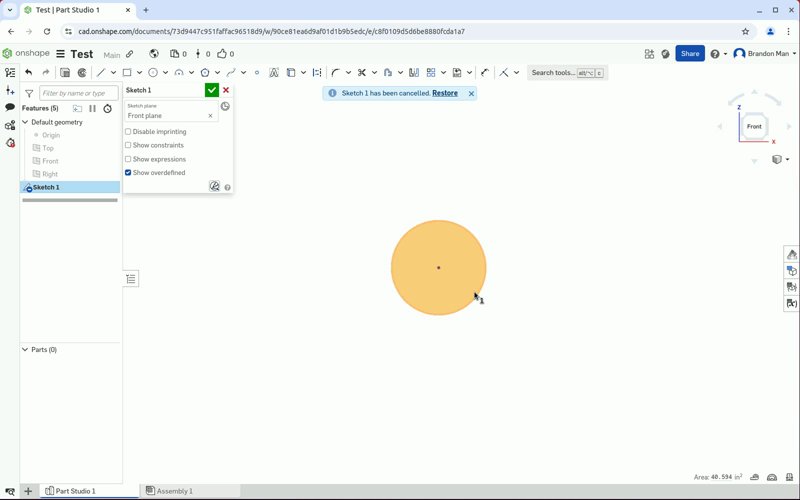
scroll(-6)
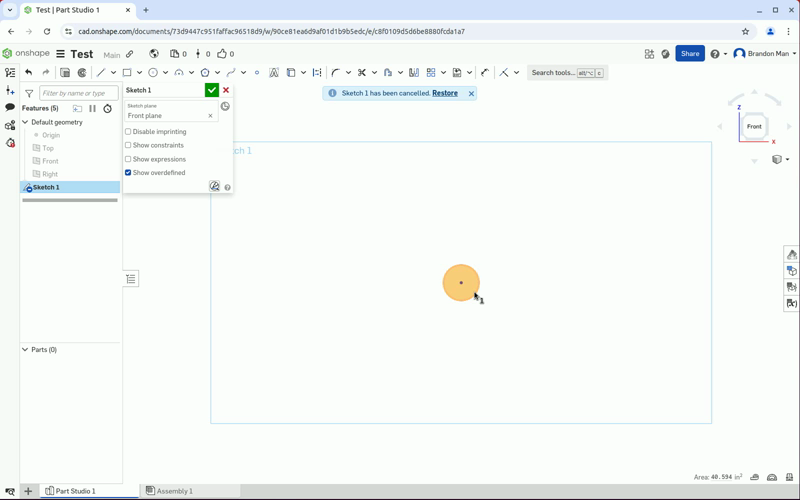
mouse_move(73, 352)
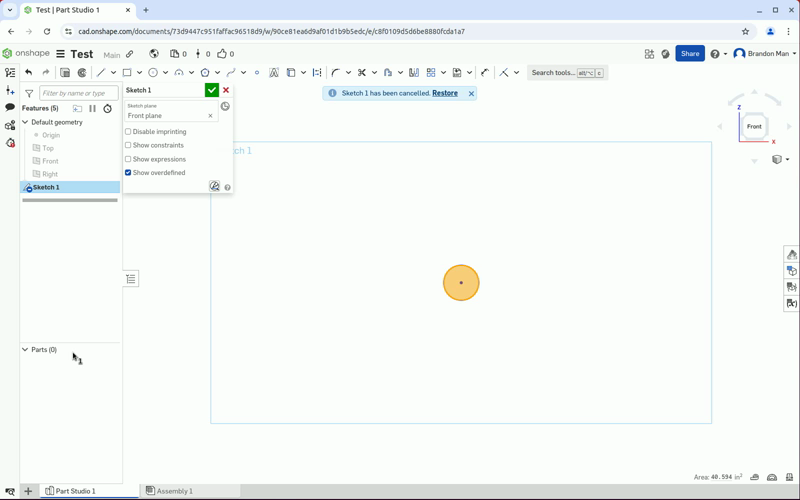
key(shift+y)
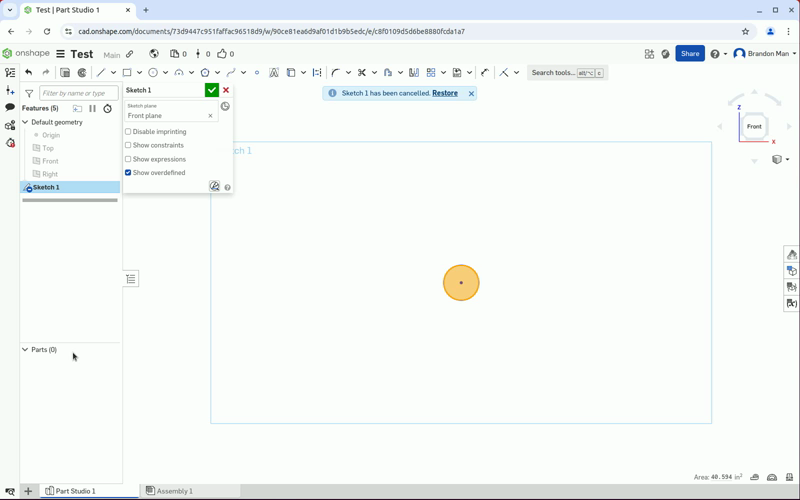
key(shift+e)
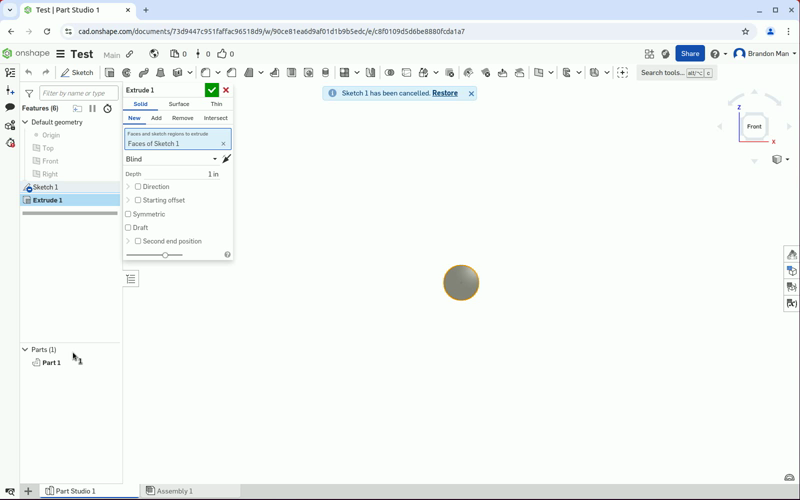
mouse_move(143, 106)
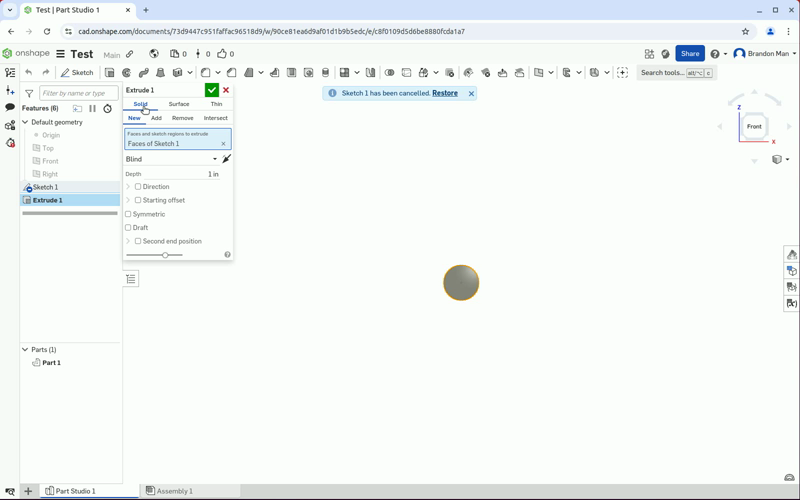
click(143, 106)
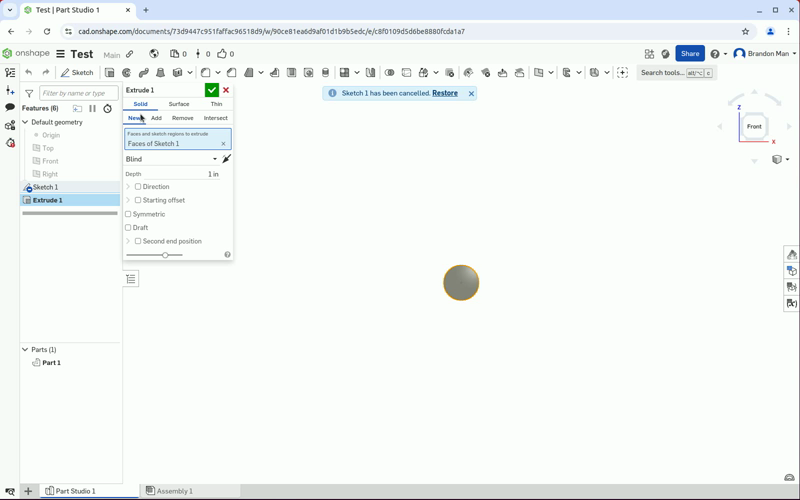
mouse_move(137, 120)
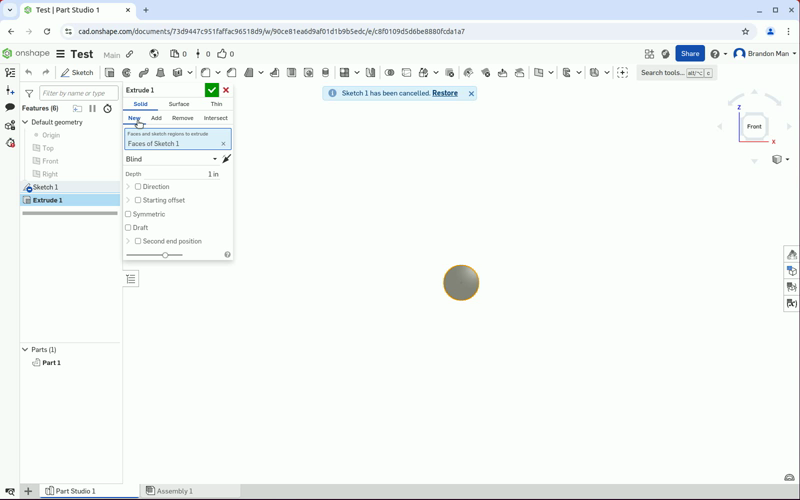
click(137, 120)
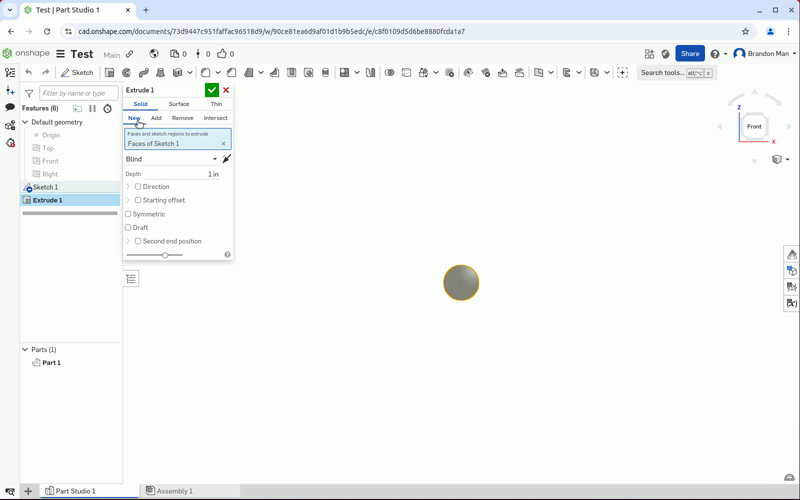
key(tab, 4)
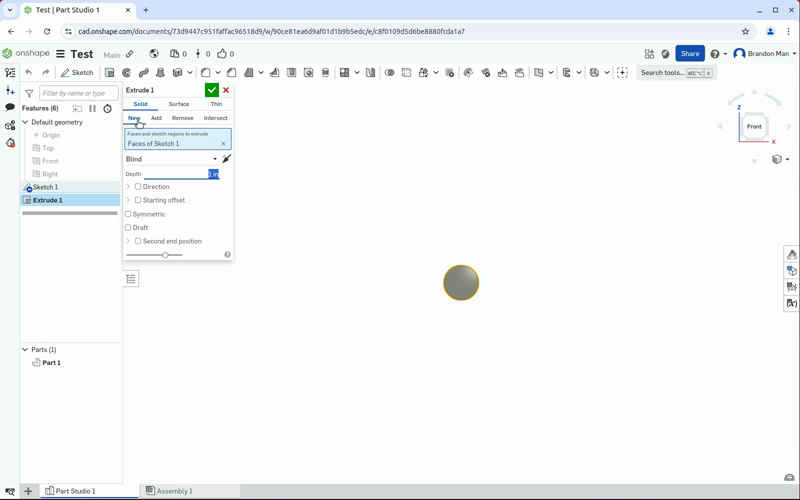
text(23.108)
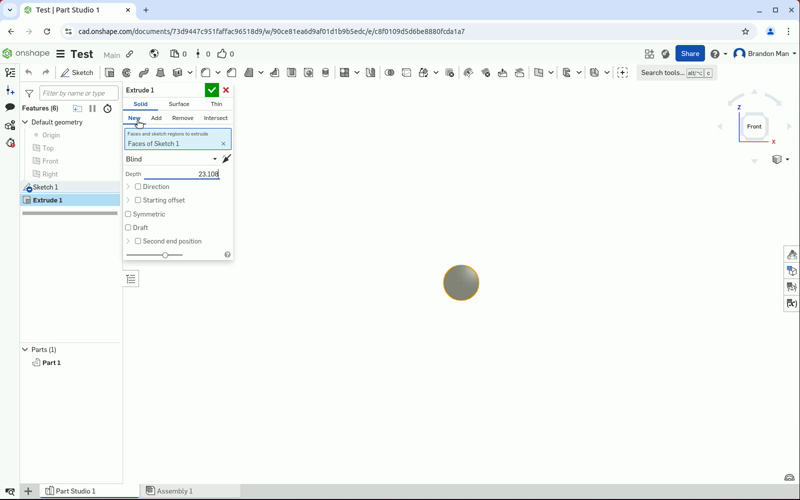
key(enter)
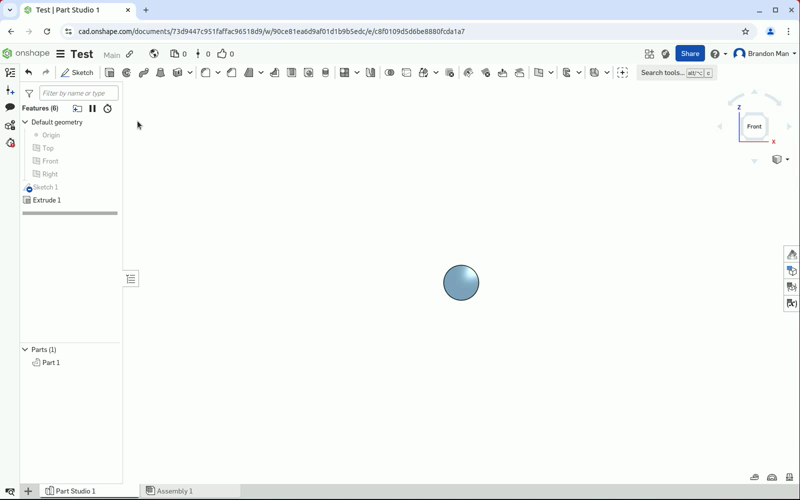
key(shift+h)
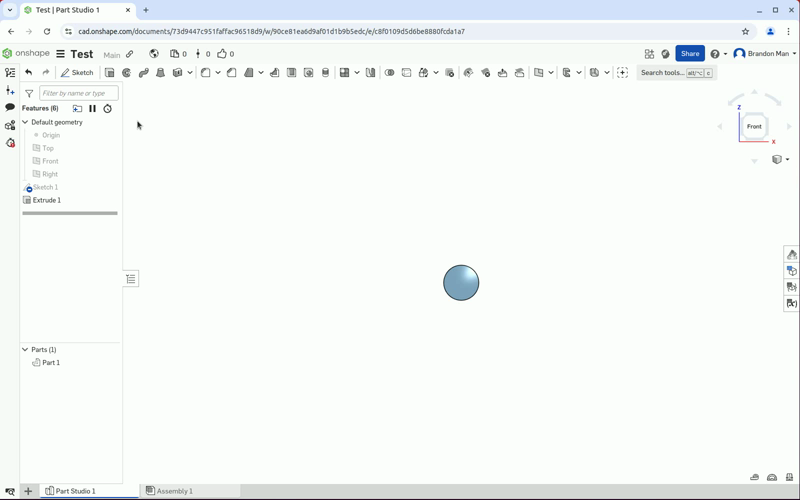
key(shift+h)
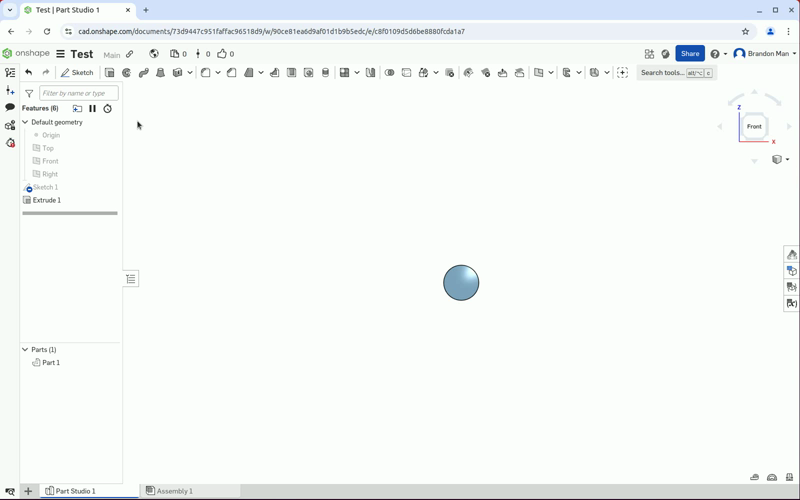
mouse_move(73, 189)
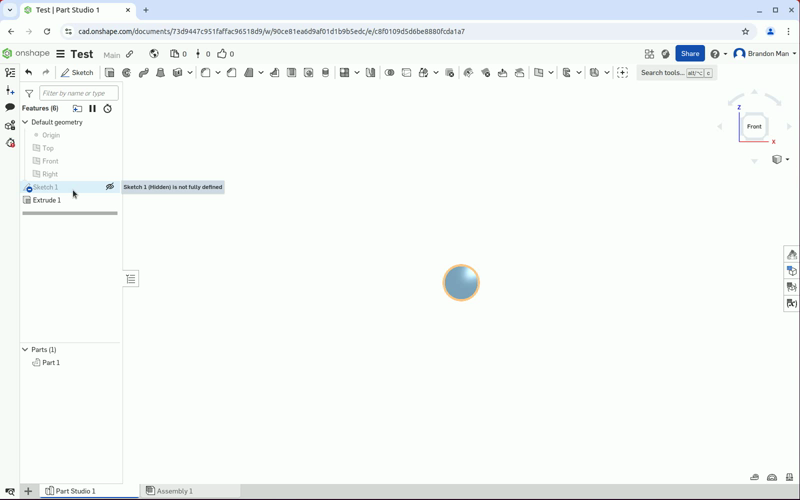
click(73, 189)
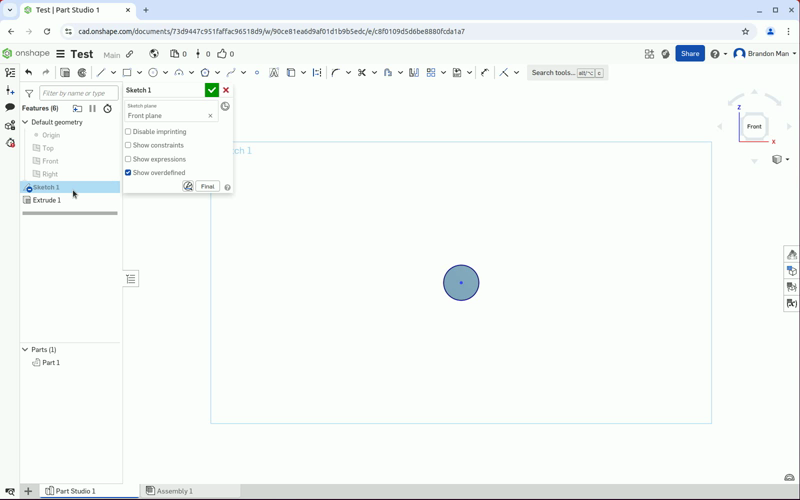
mouse_move(229, 92)
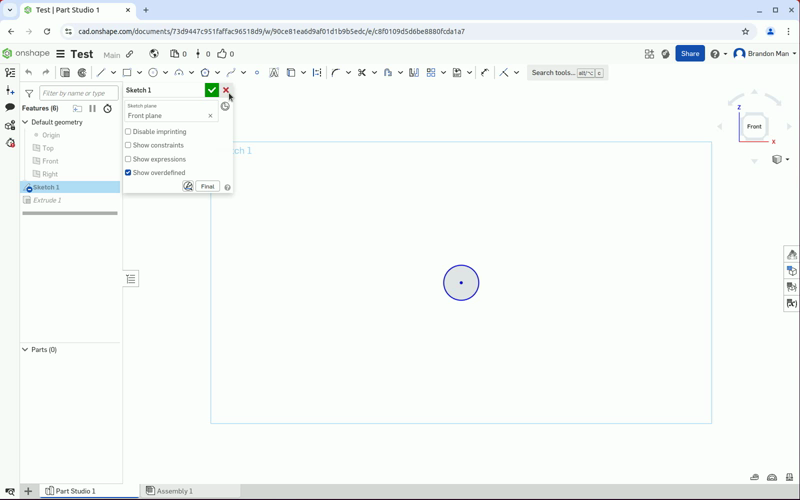
click(229, 92)
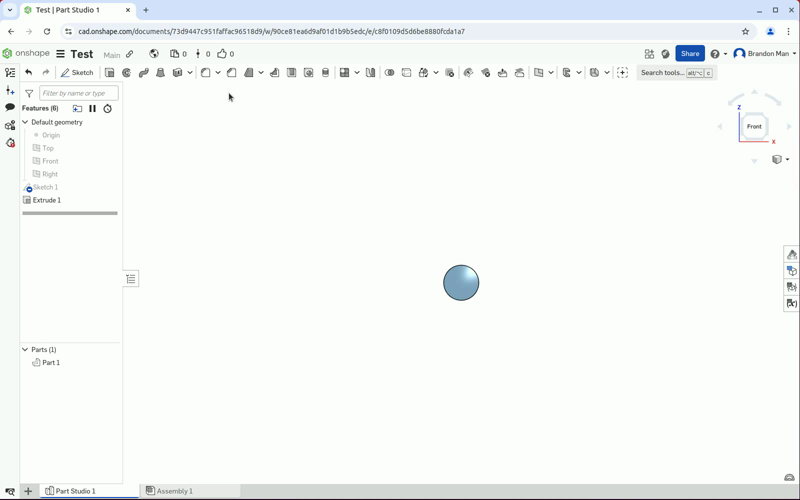
mouse_move(541, 75)
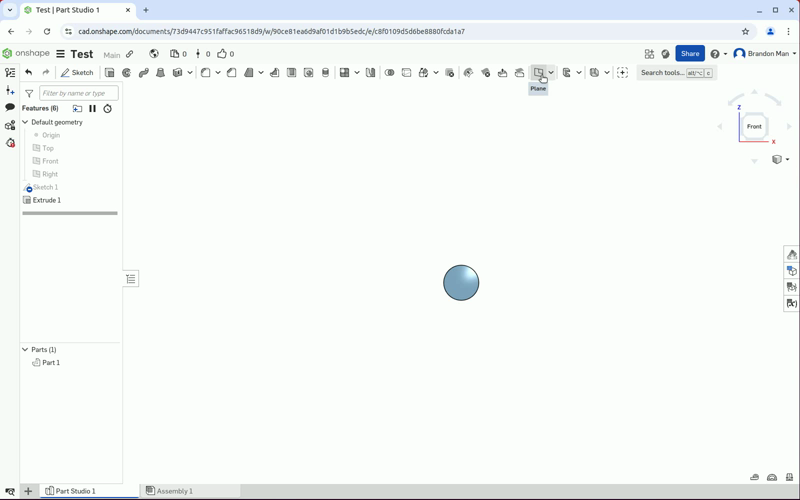
click(541, 75)
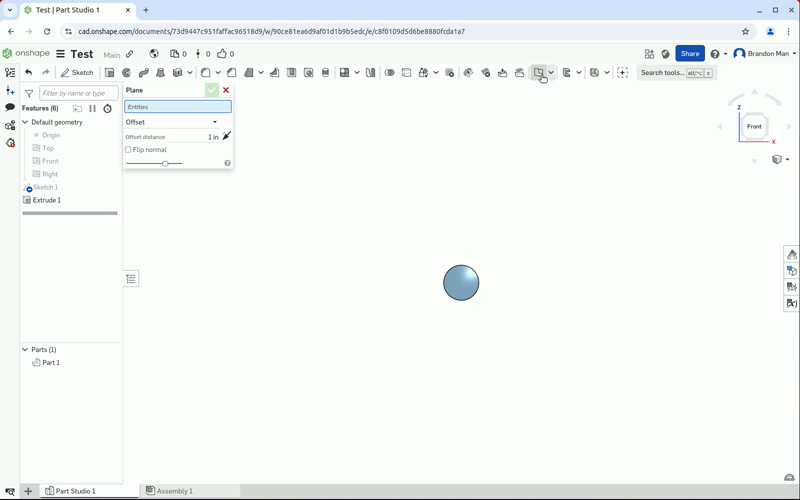
mouse_move(73, 163)
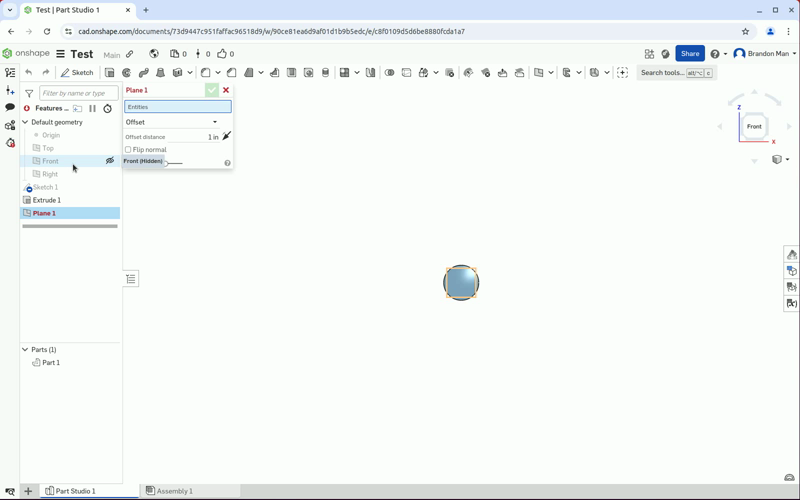
click(73, 163)
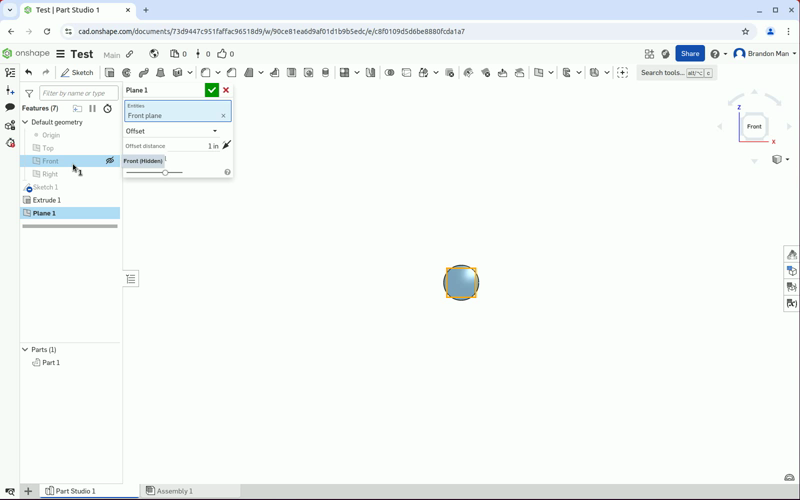
key(tab, 2)
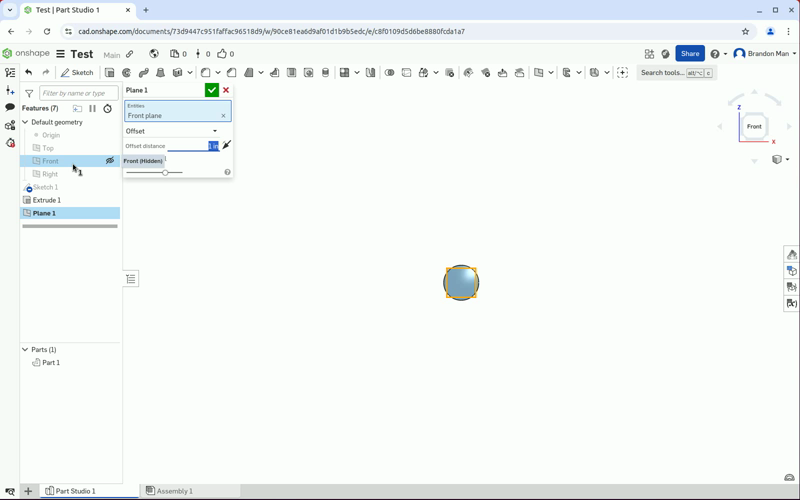
text(23.108)
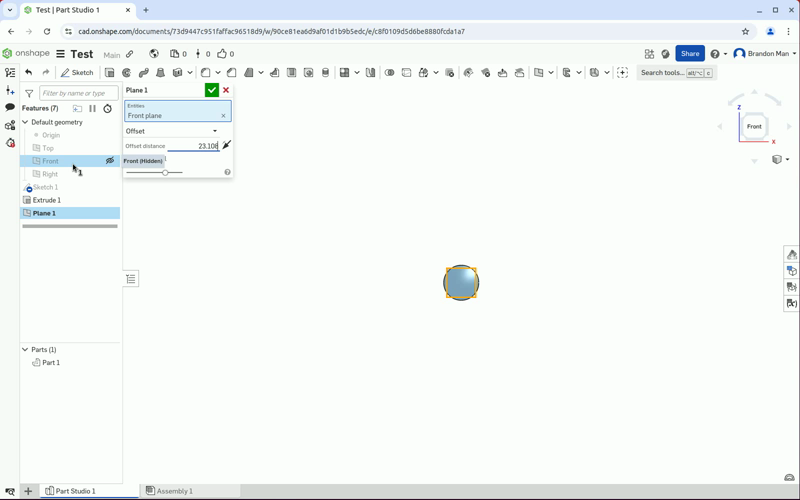
key(enter, 2)
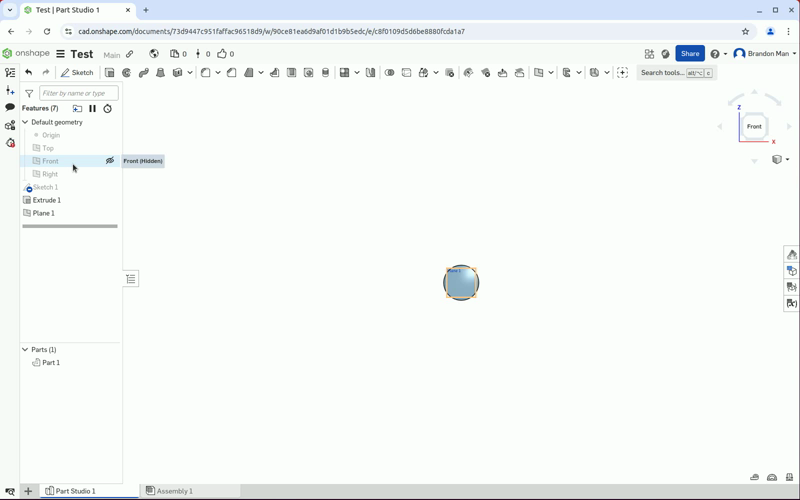
key(shift+s)
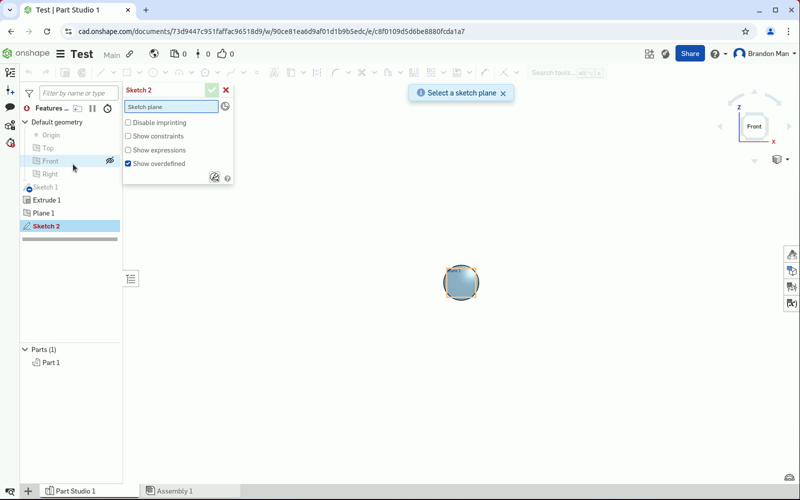
mouse_move(73, 215)
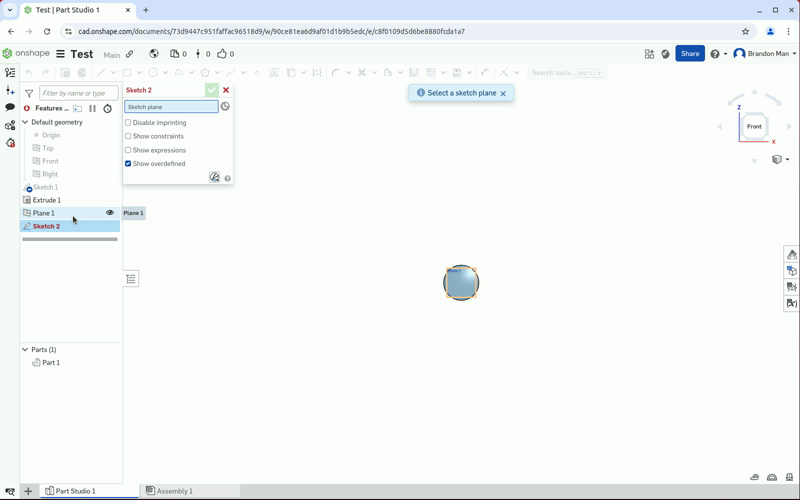
click(73, 215)
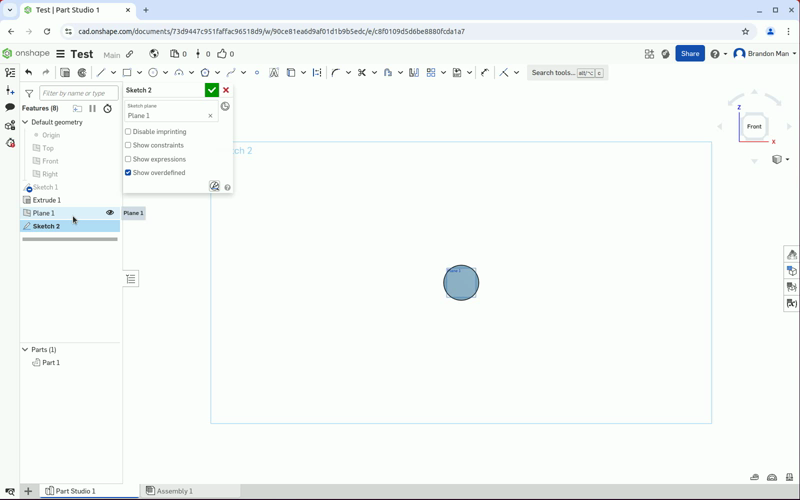
mouse_move(73, 352)
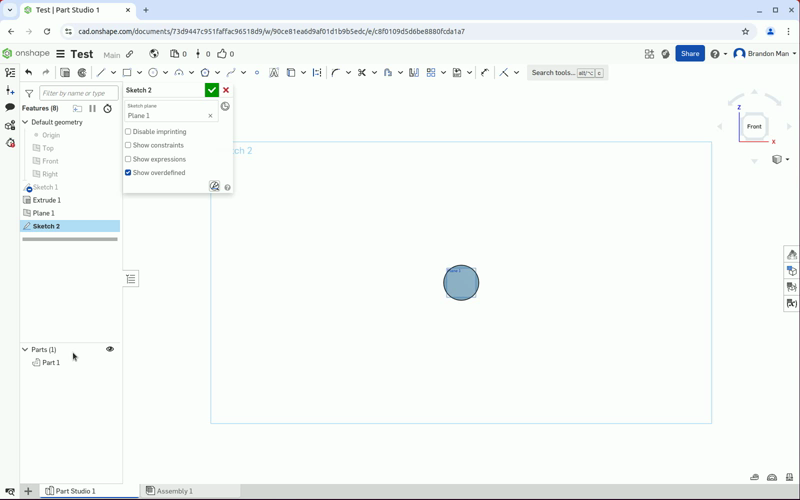
key(y)
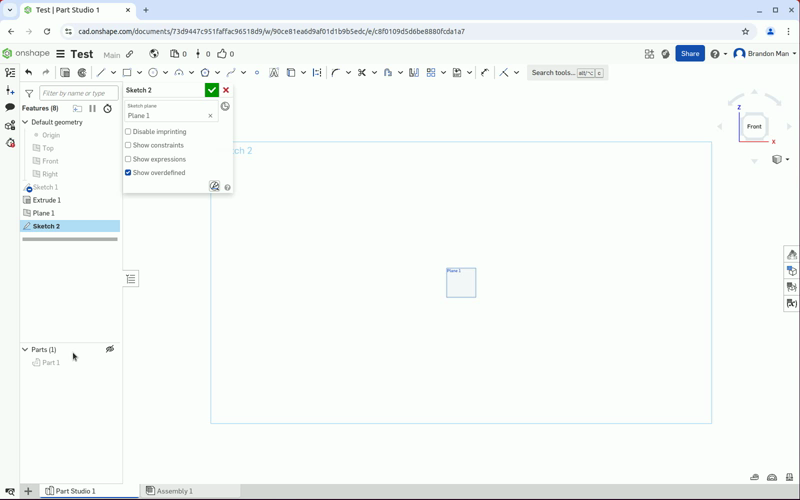
key(c)
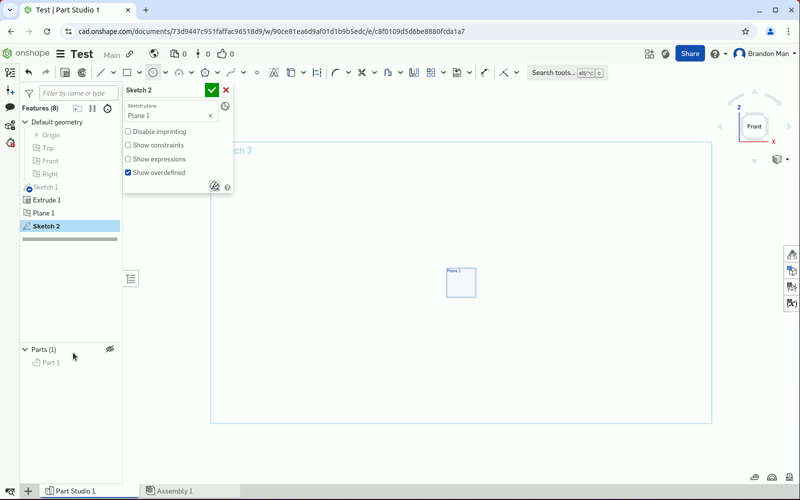
key_down(shift)
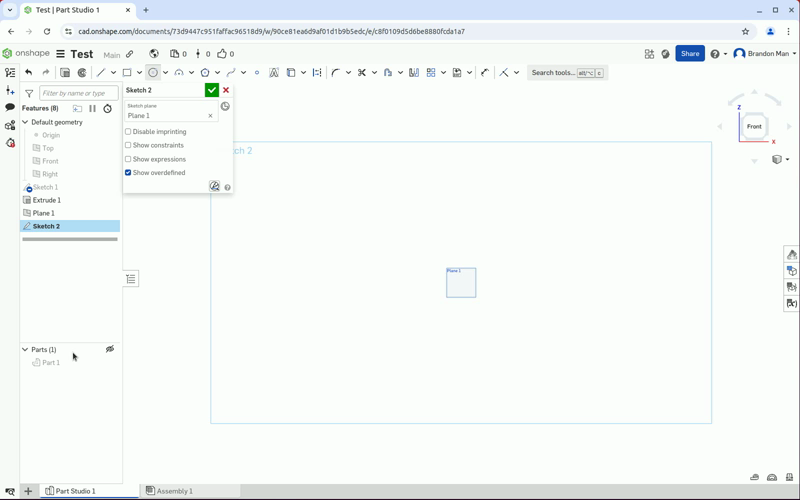
mouse_move(461, 282)
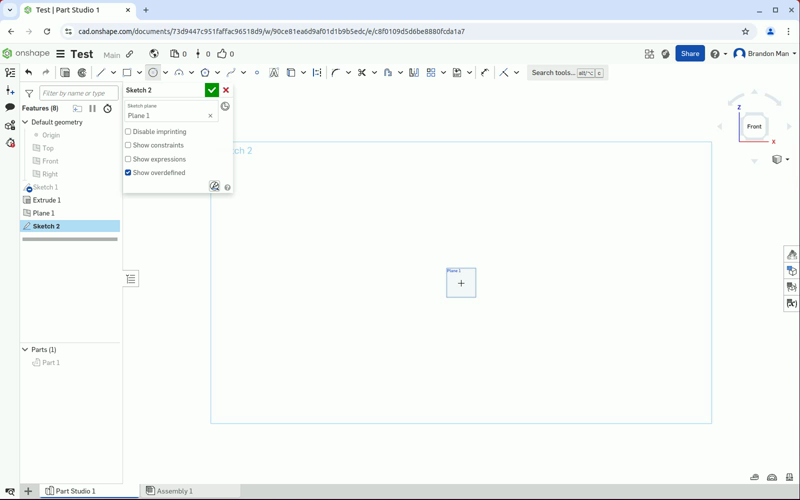
click(461, 282)
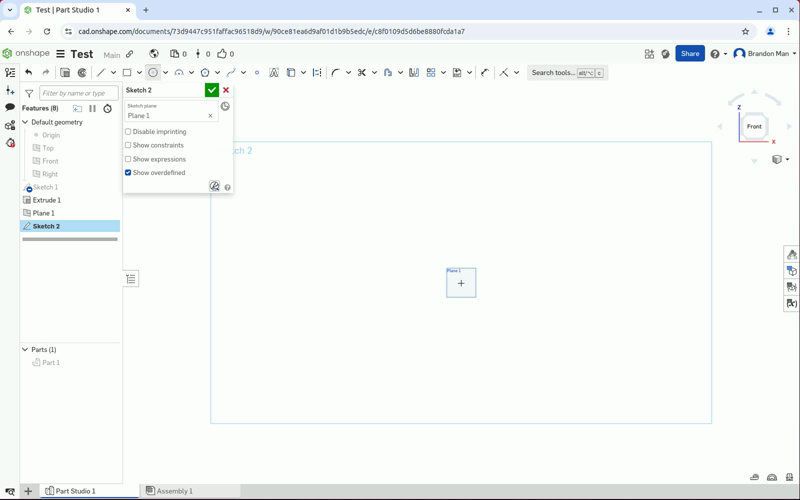
key_up(shift)
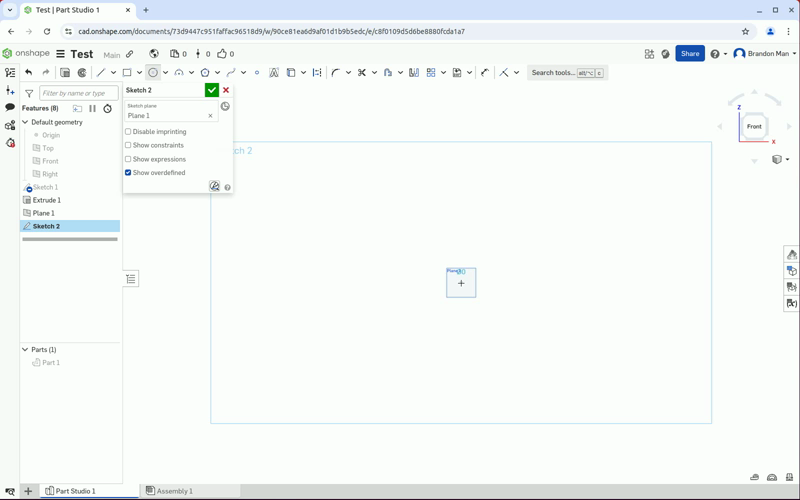
mouse_move(475, 282)
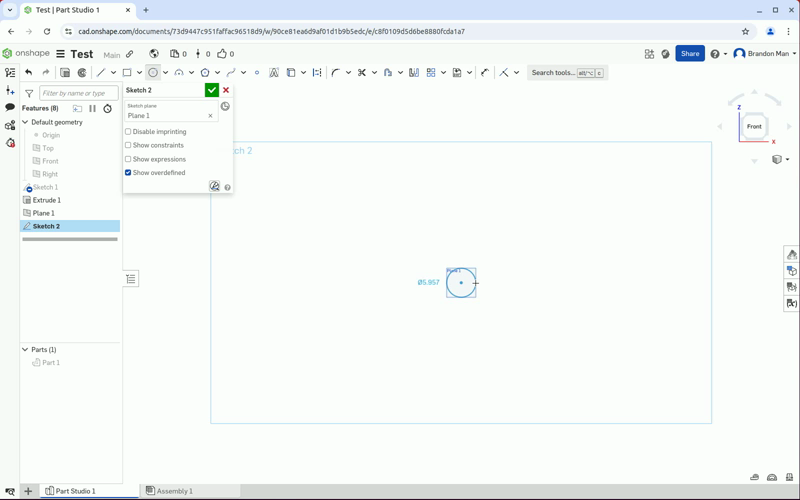
click(475, 282)
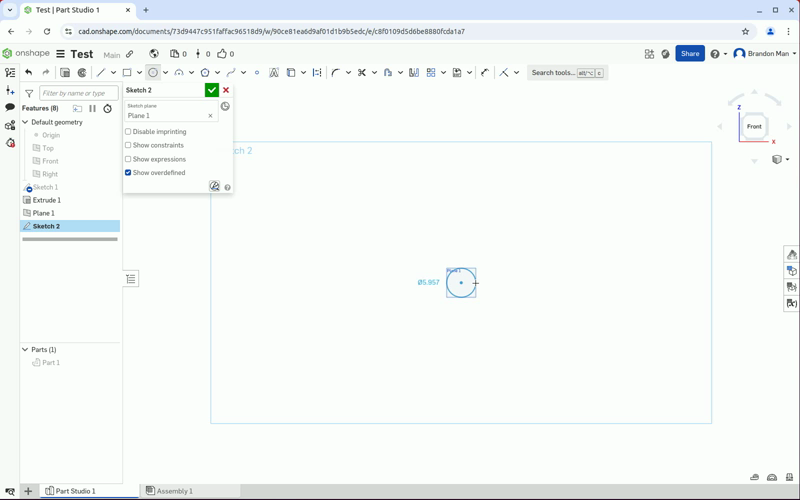
key(esc)
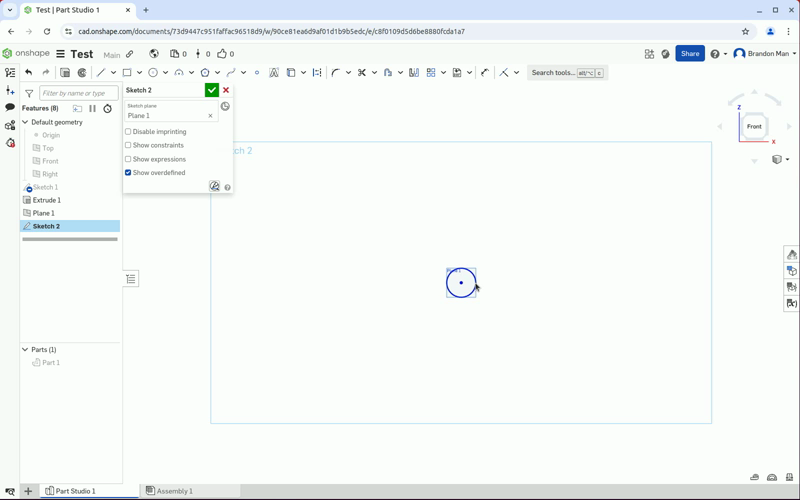
mouse_move(461, 276)
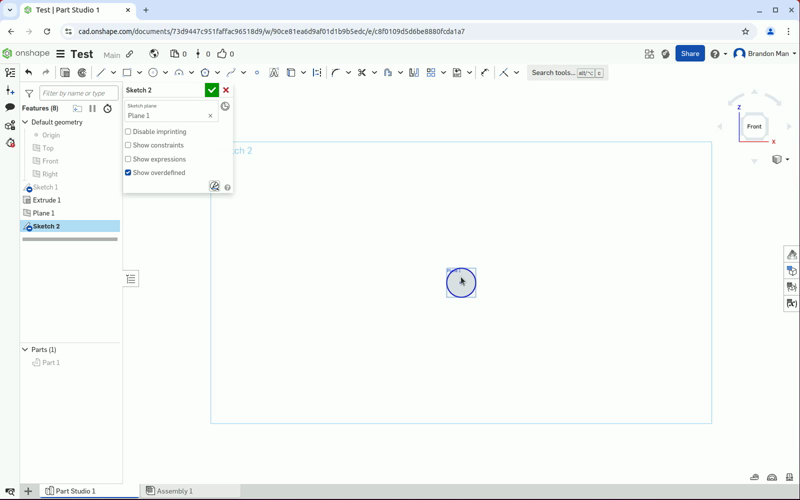
scroll(6)
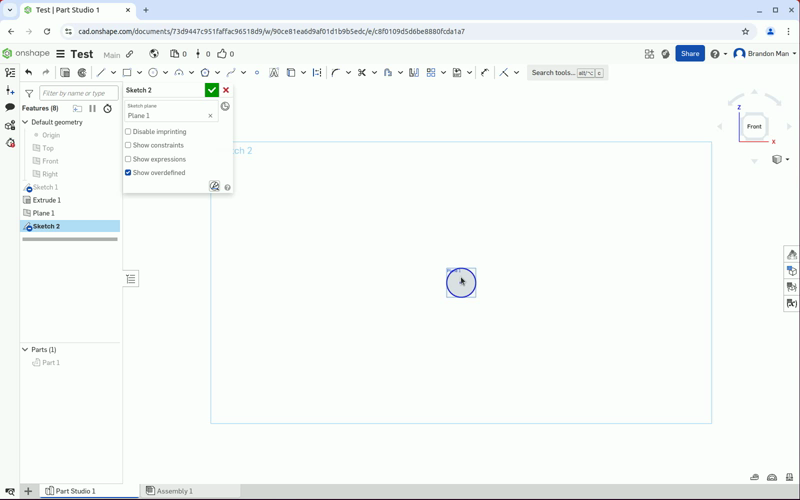
scroll(6)
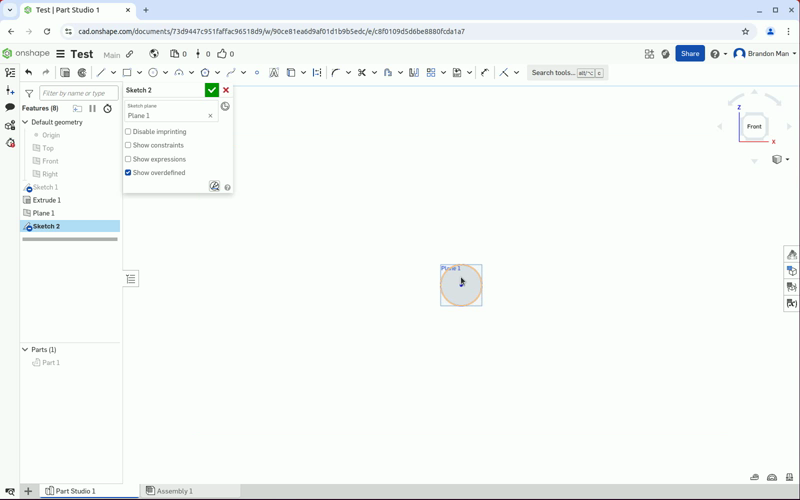
scroll(6)
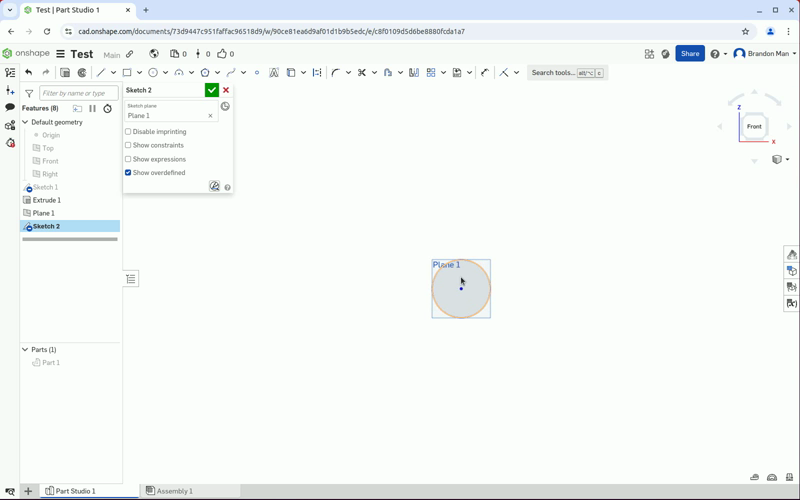
scroll(6)
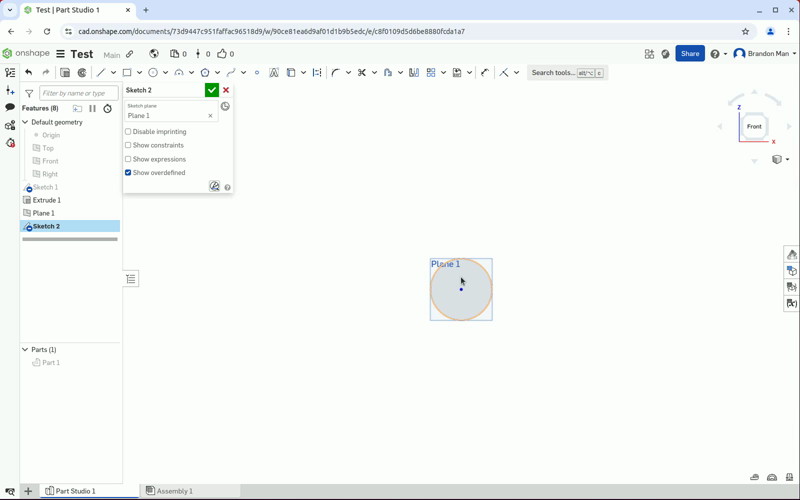
scroll(6)
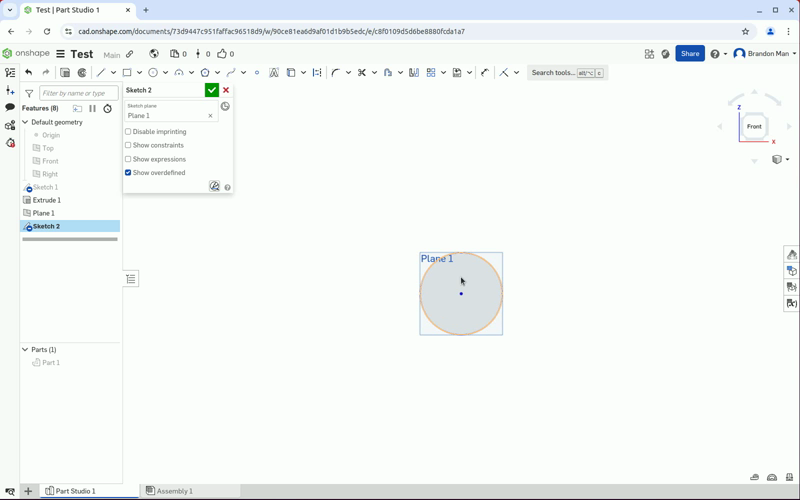
scroll(6)
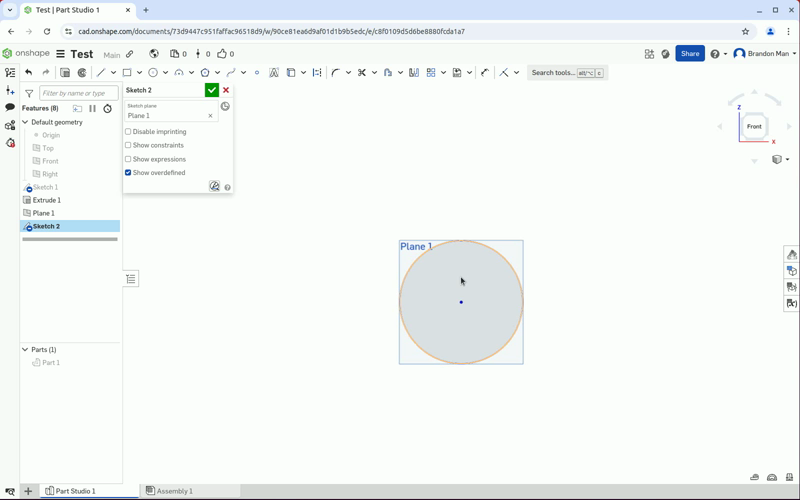
scroll(6)
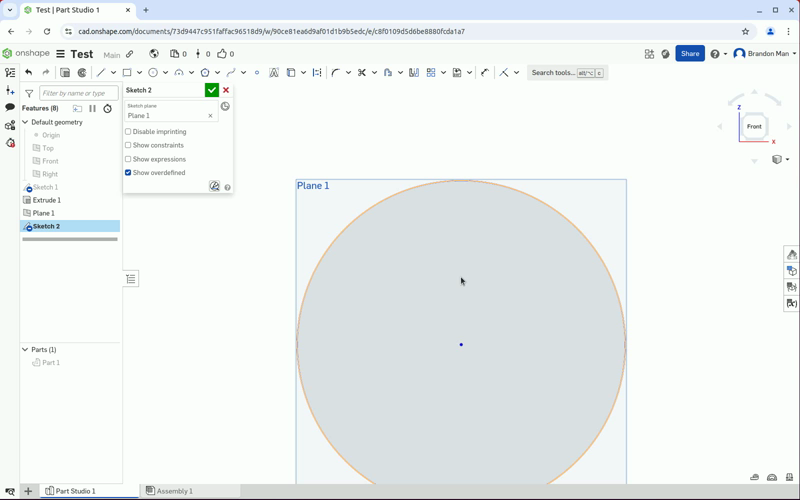
click(461, 276)
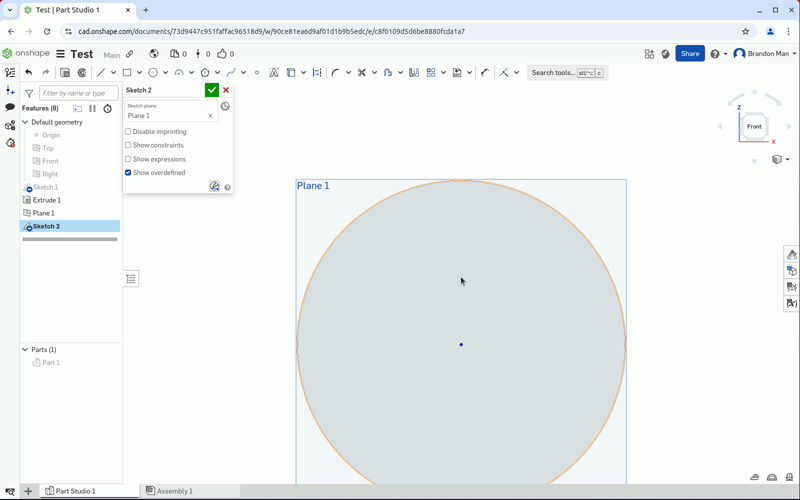
scroll(-6)
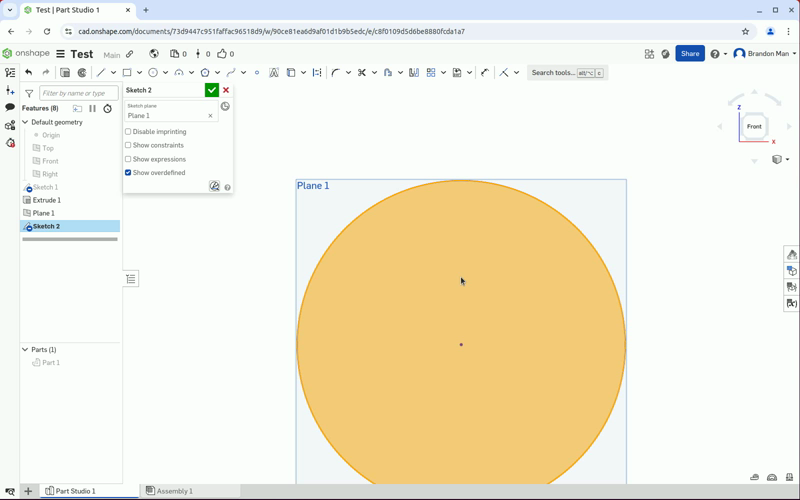
scroll(-6)
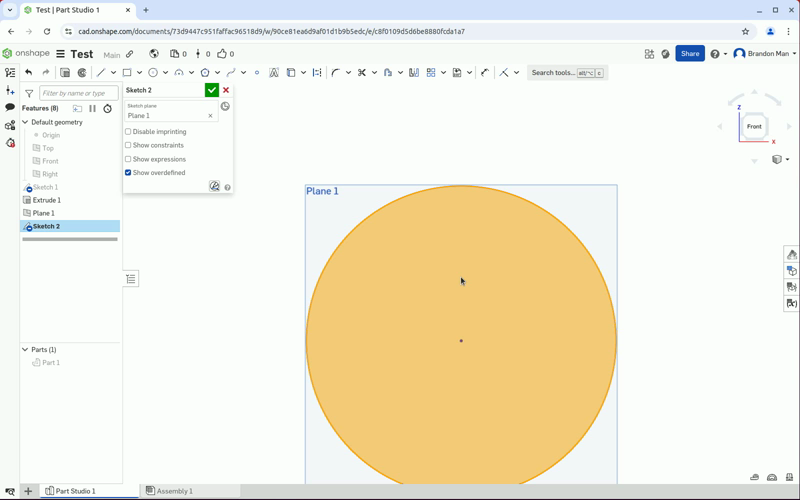
scroll(-6)
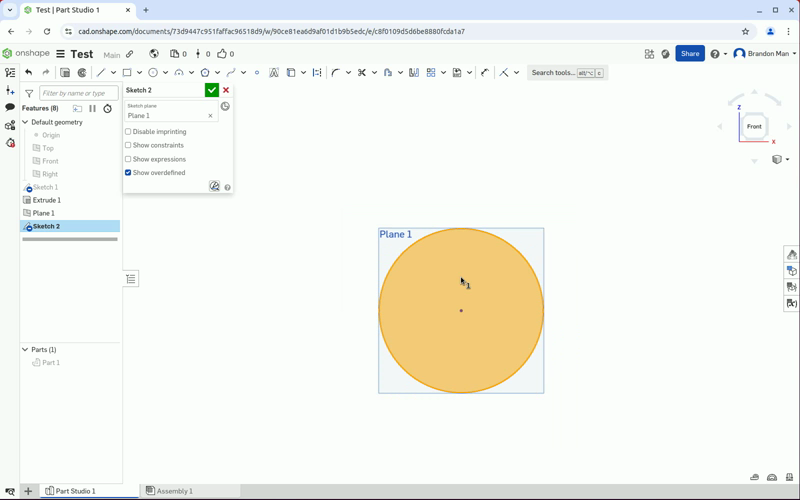
scroll(-6)
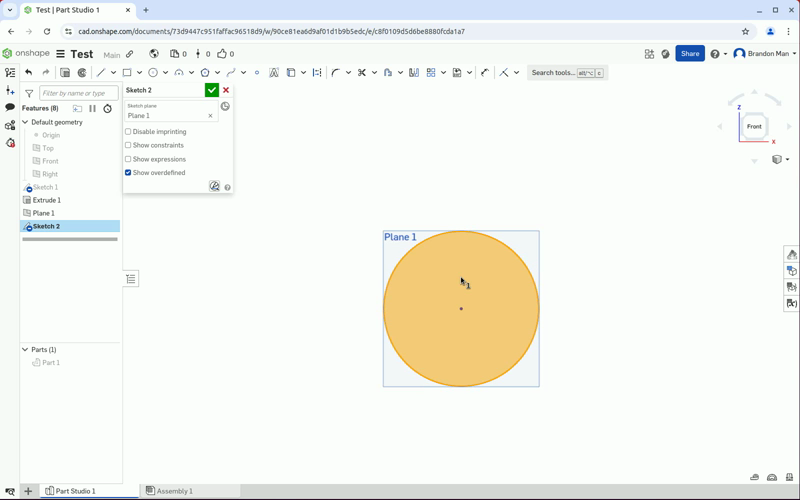
scroll(-6)
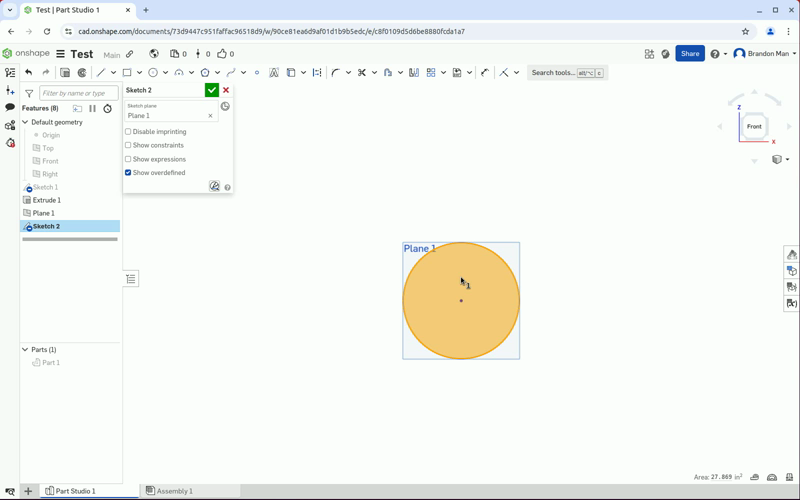
scroll(-6)
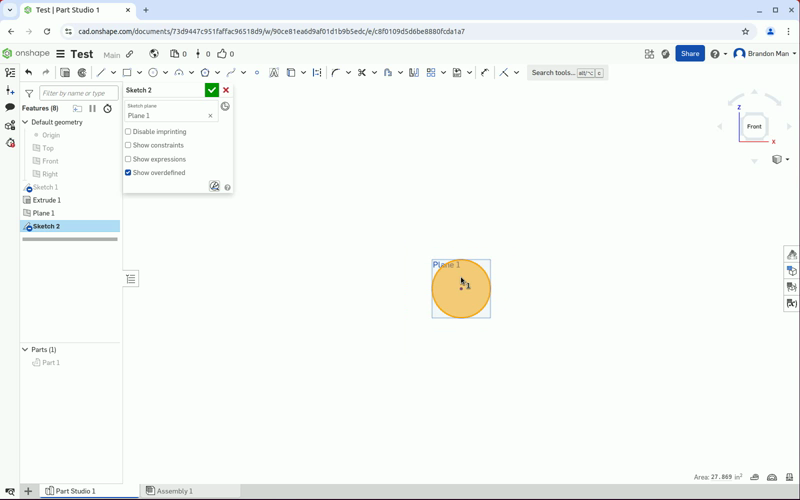
scroll(-6)
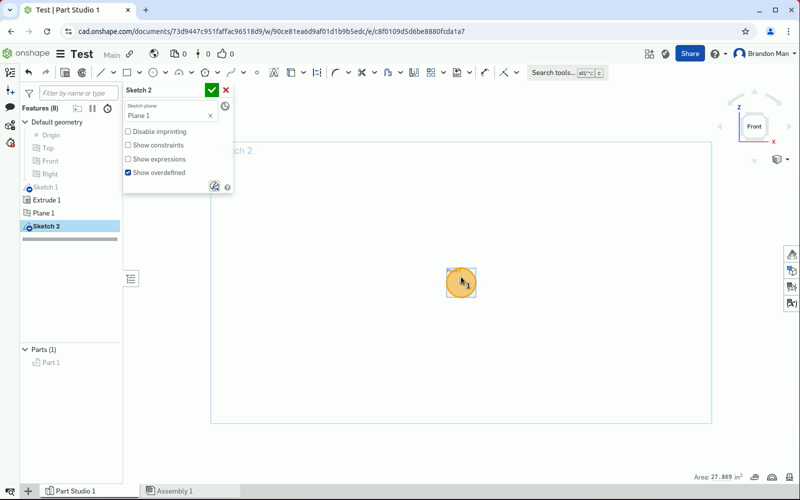
mouse_move(73, 352)
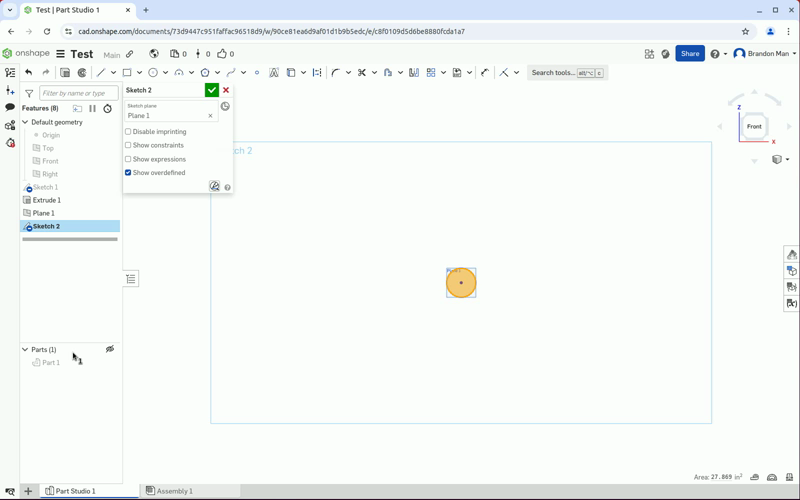
key(shift+y)
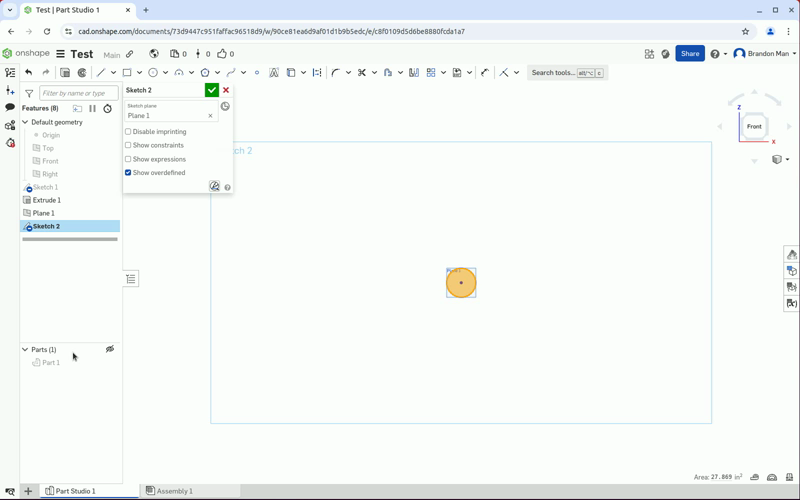
key(shift+e)
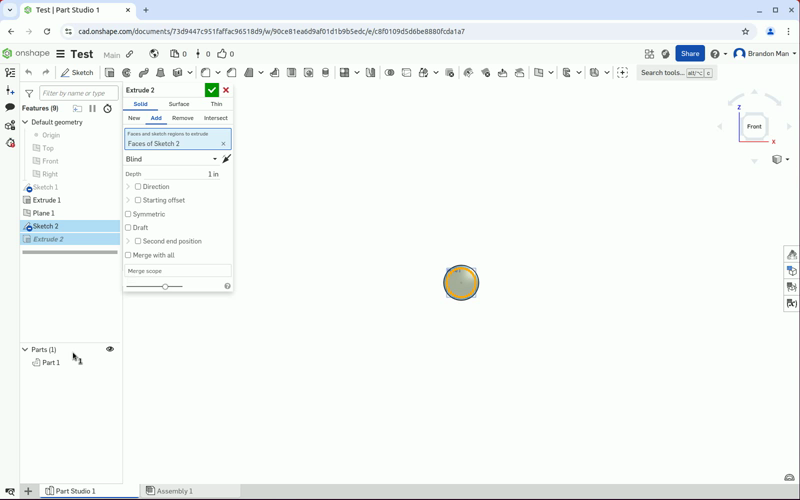
mouse_move(143, 106)
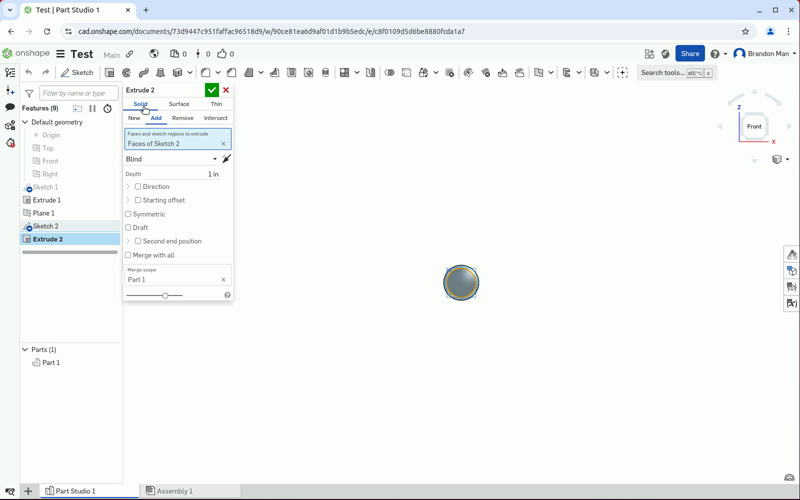
click(143, 106)
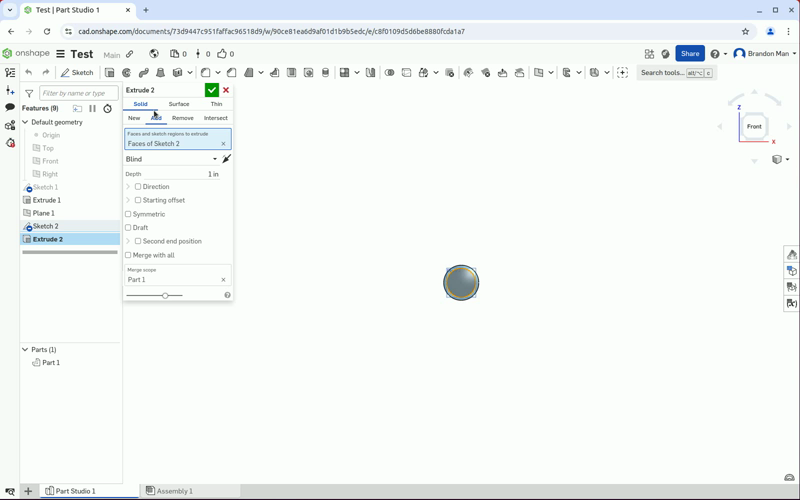
mouse_move(186, 120)
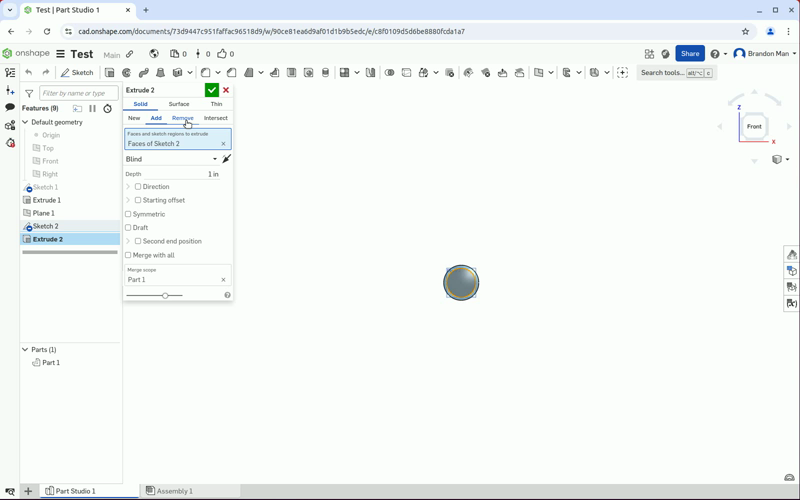
click(186, 120)
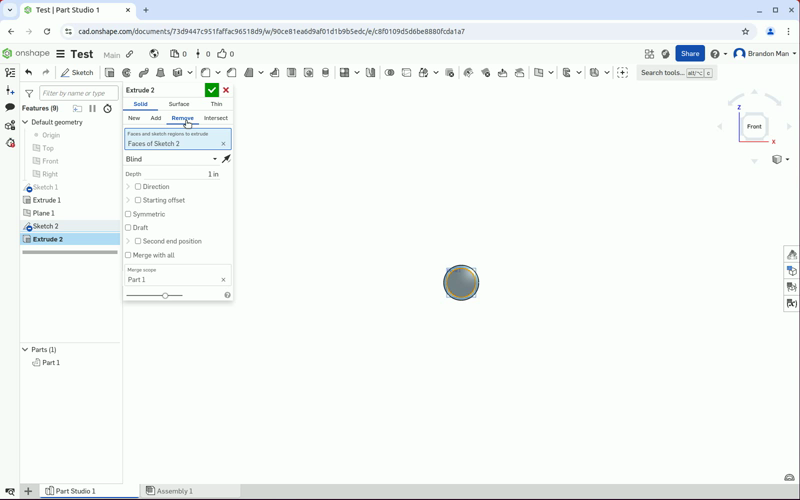
key(tab, 4)
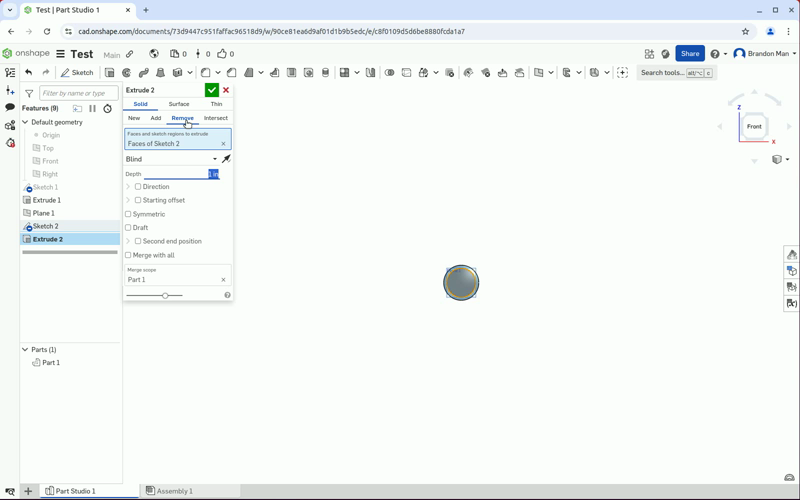
text(30.811)
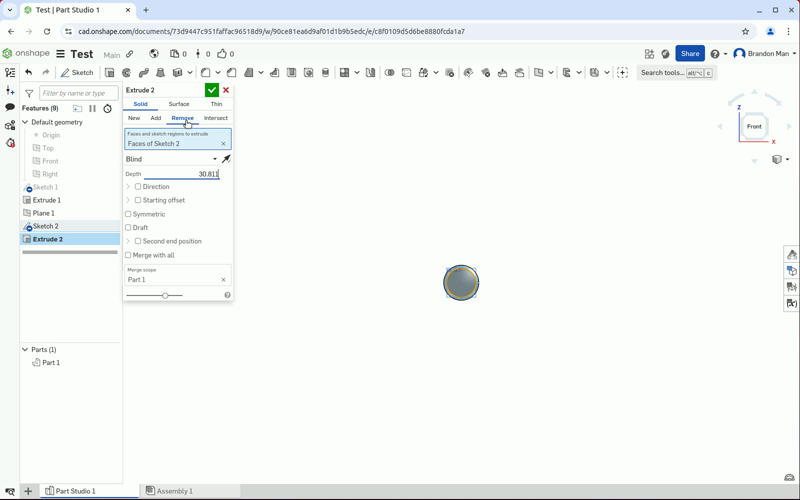
key(tab, 6)
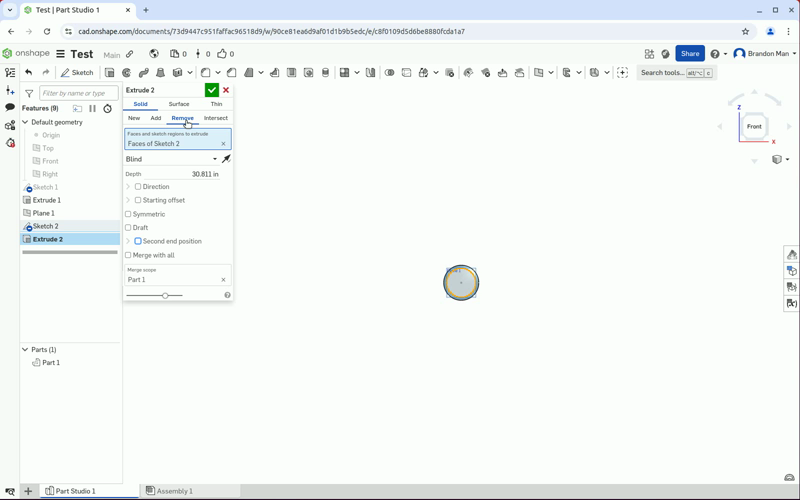
key(space)
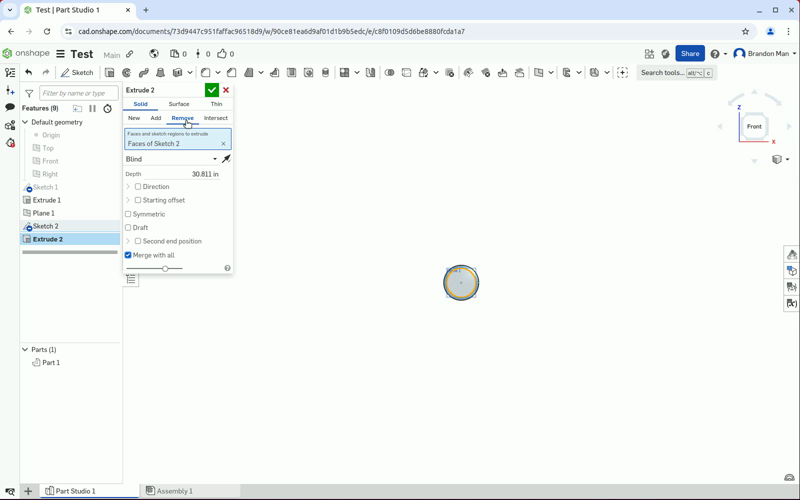
key(enter)
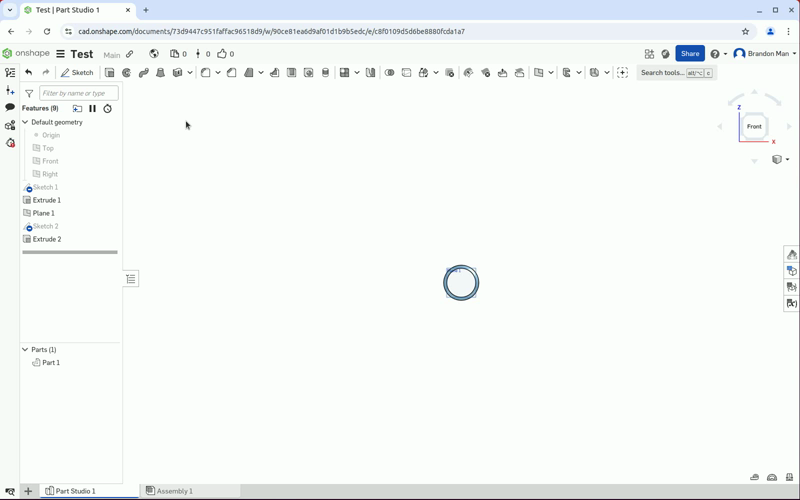
key(shift+h)
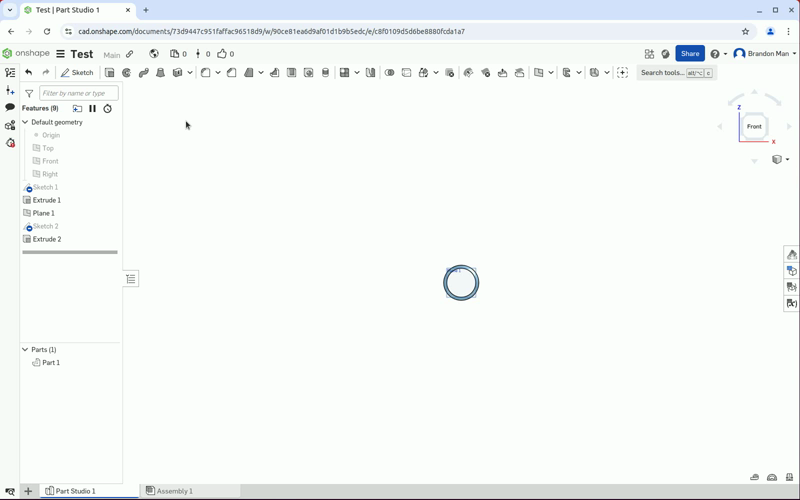
key(shift+h)
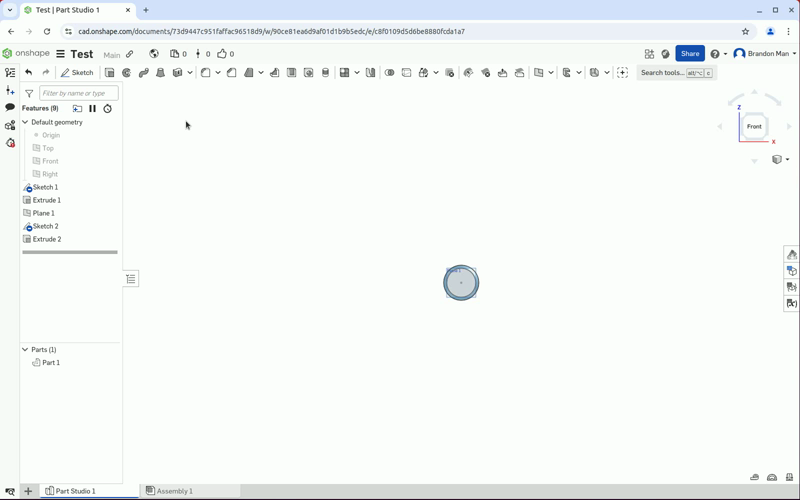
key(shift+7)
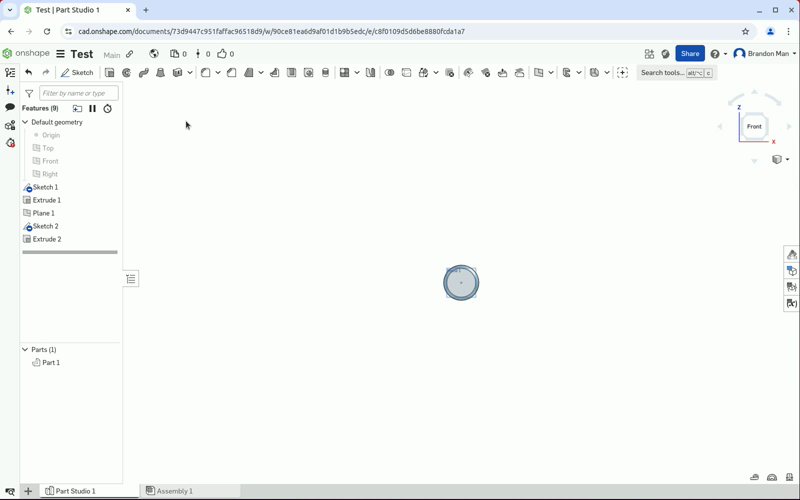
key(left, 2)
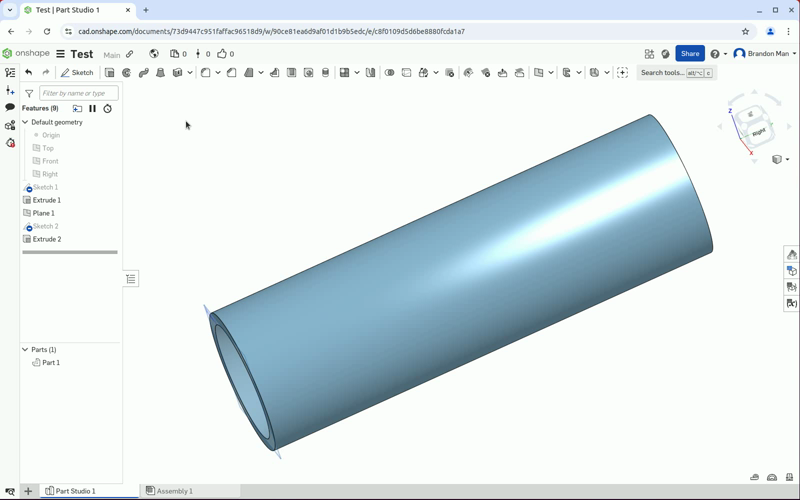
key(down, 2)
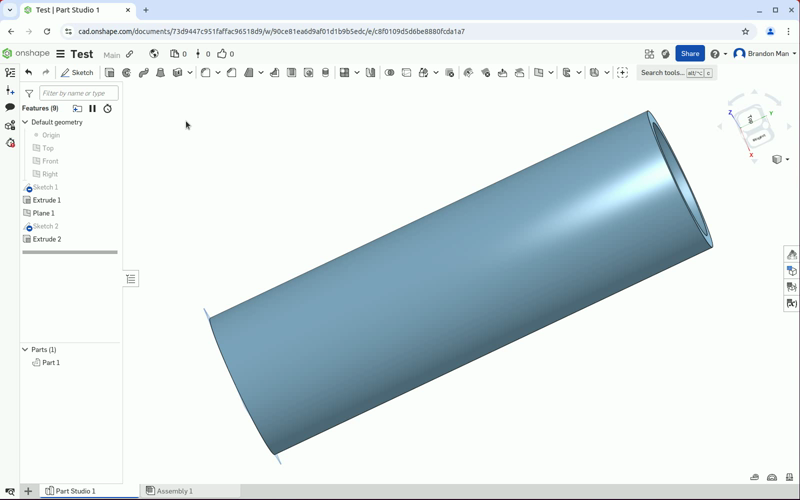
key(up, 2)
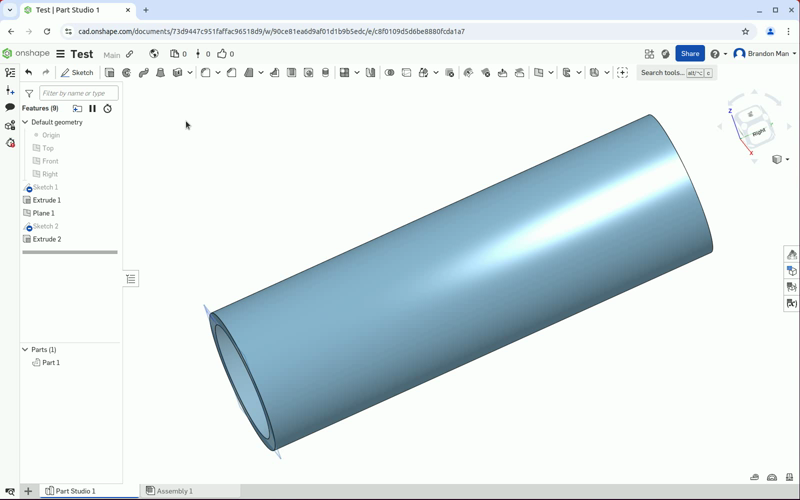
key(right, 2)
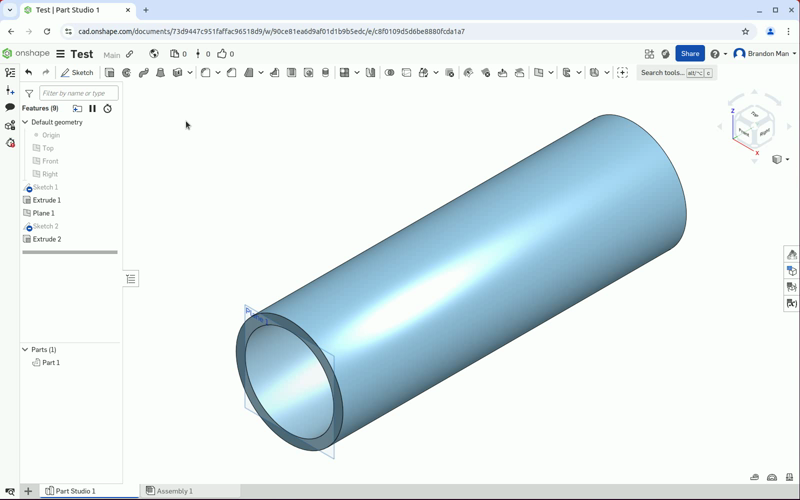
mouse_move(73, 189)
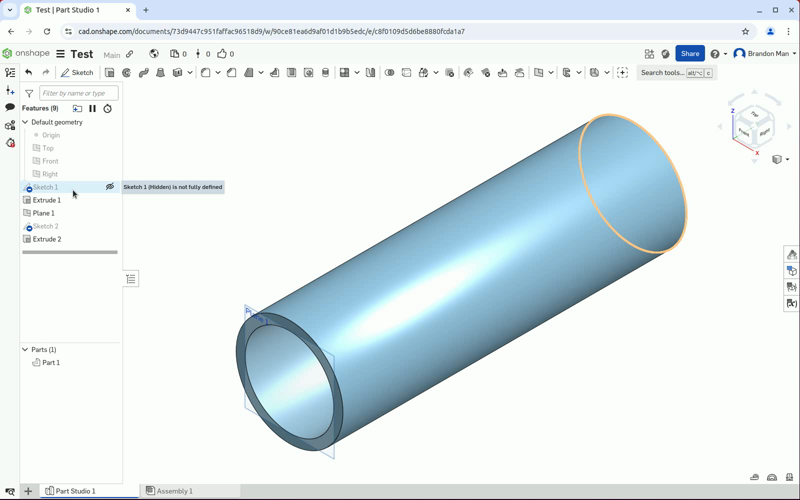
click(73, 189)